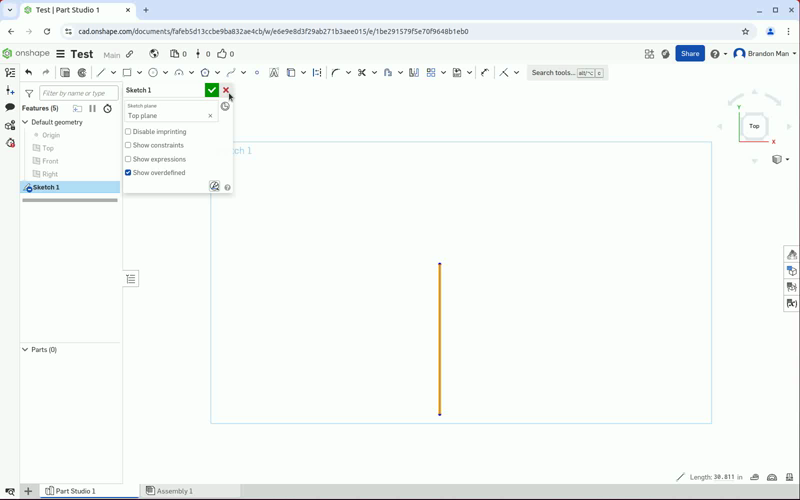
key(shift+h)
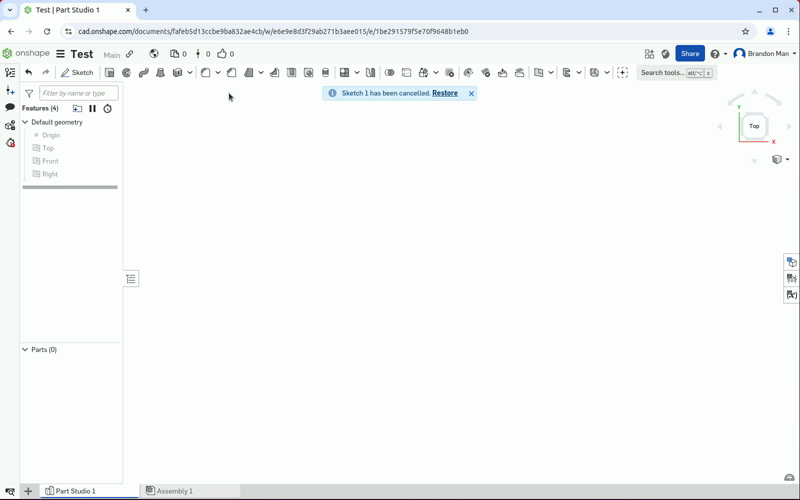
mouse_move(73, 352)
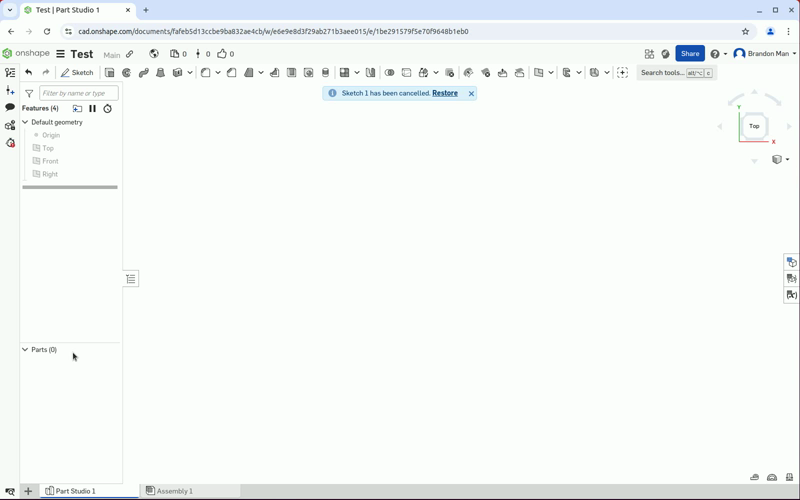
key(y)
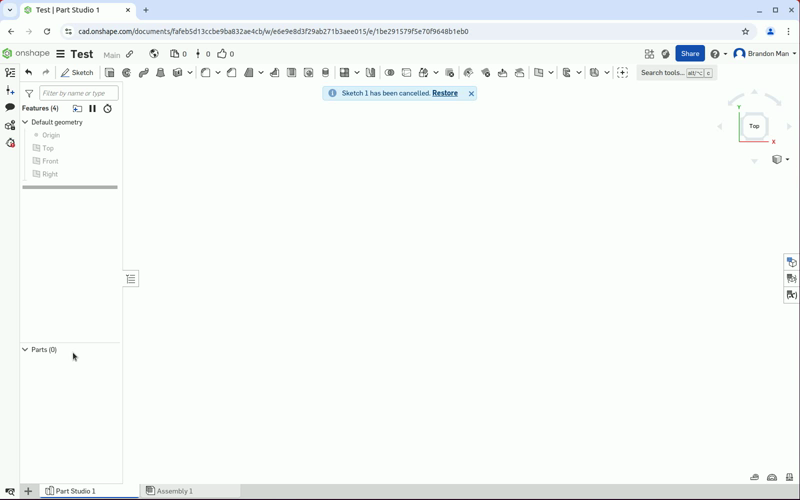
key(shift+p)
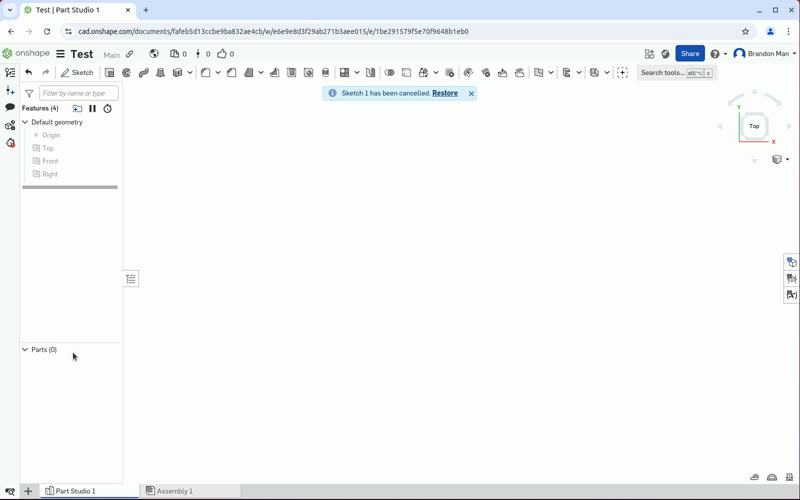
key(space)
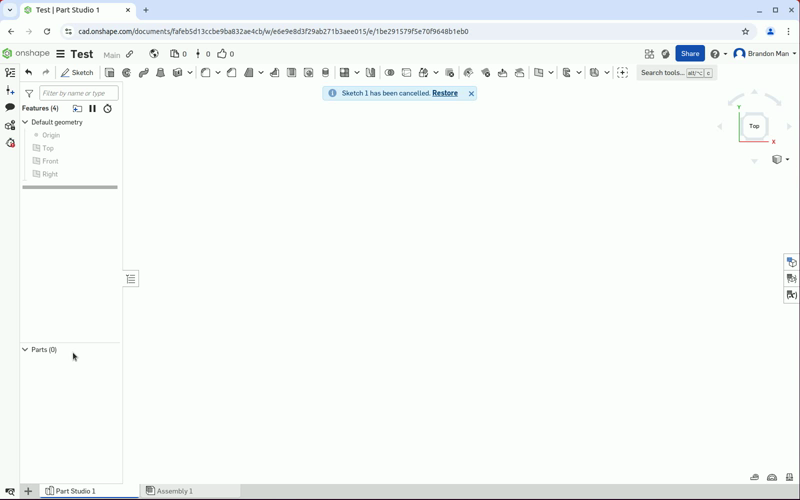
key_down(shift)
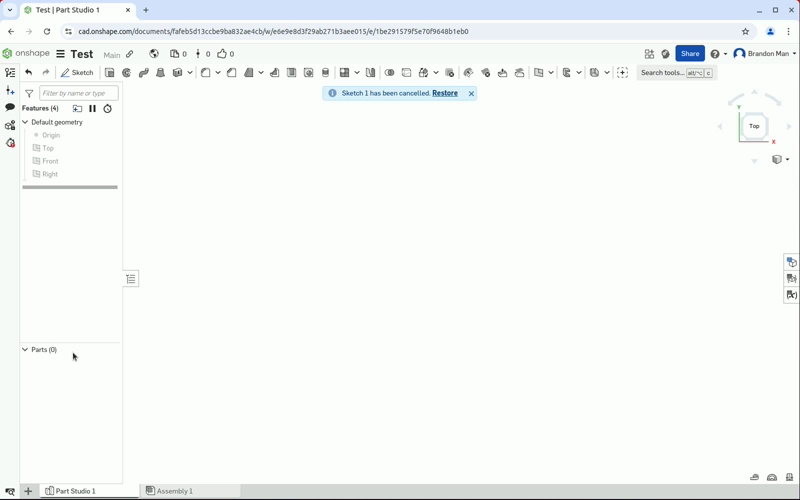
key(up)
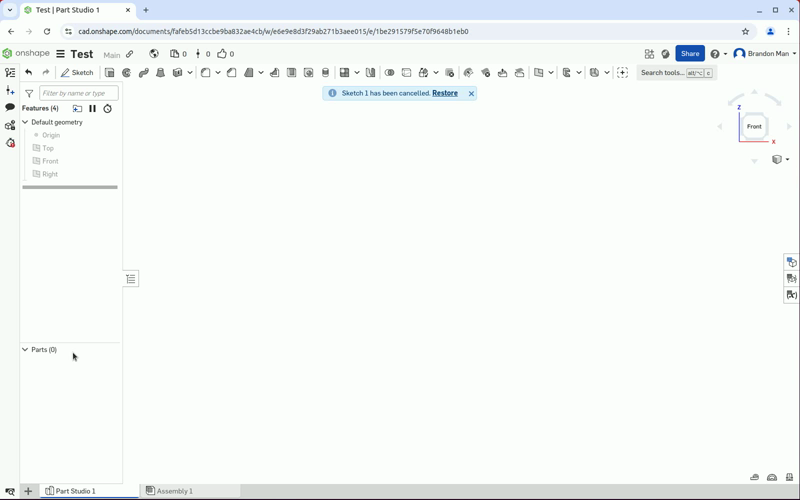
key_up(shift)
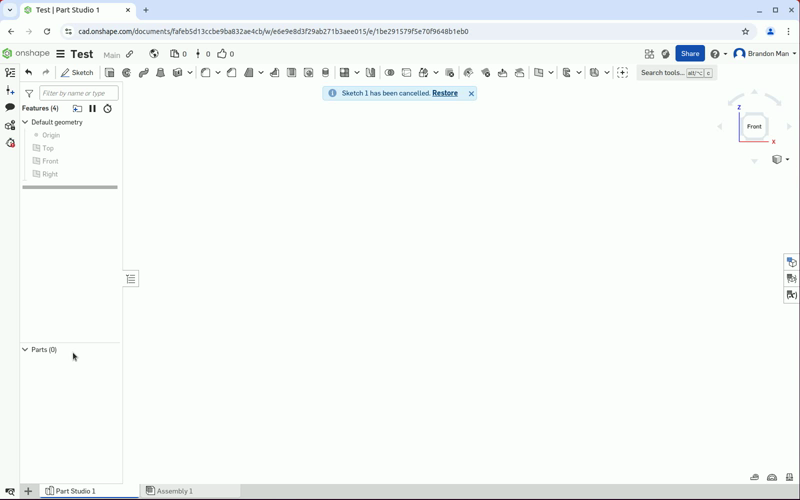
mouse_move(73, 352)
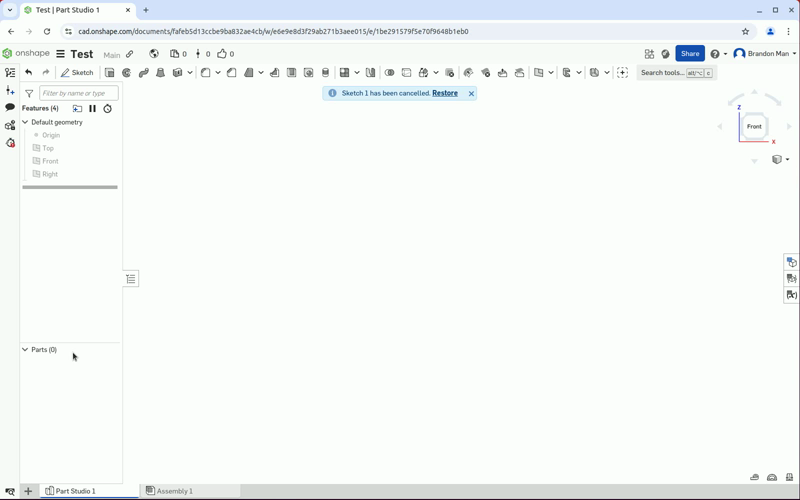
key(shift+y)
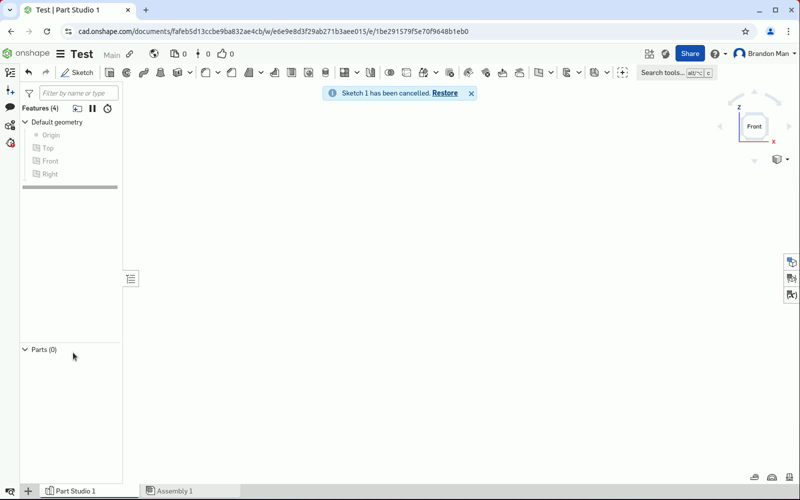
key(shift+s)
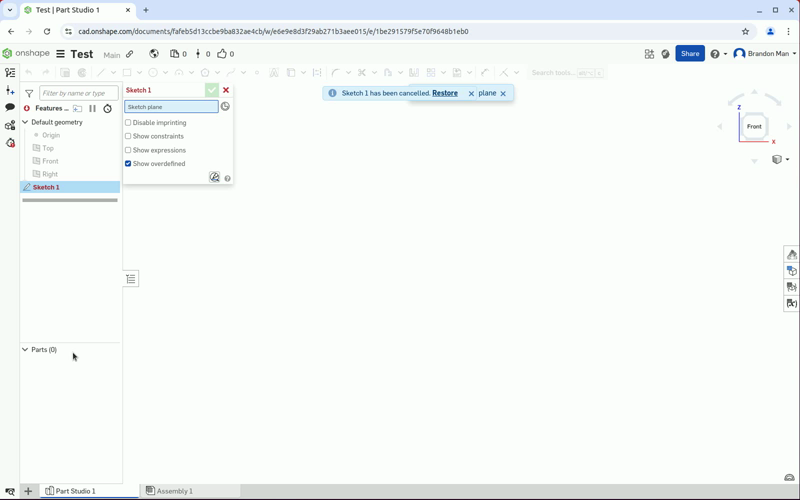
mouse_move(73, 163)
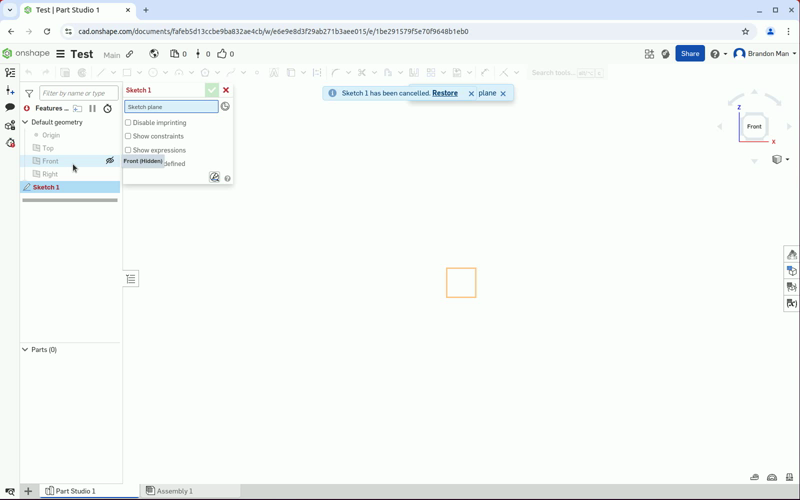
click(73, 163)
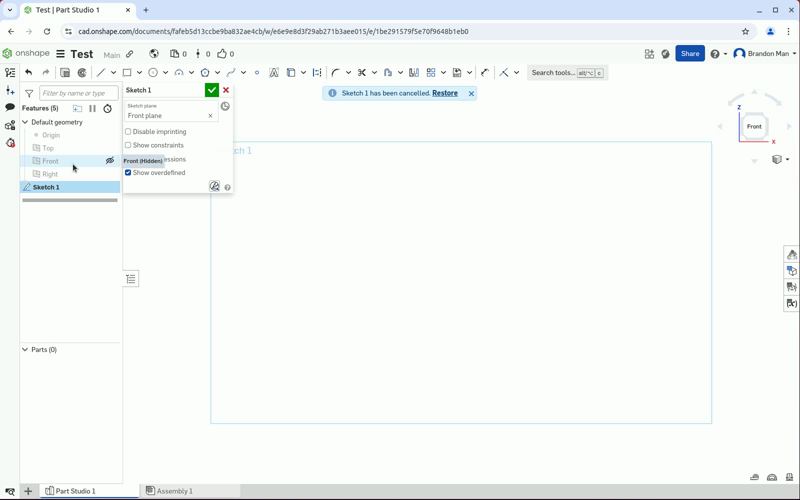
mouse_move(73, 352)
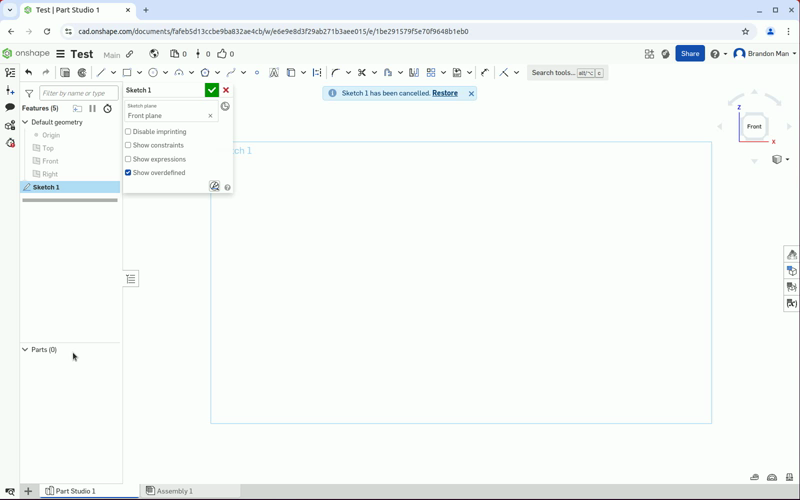
key(y)
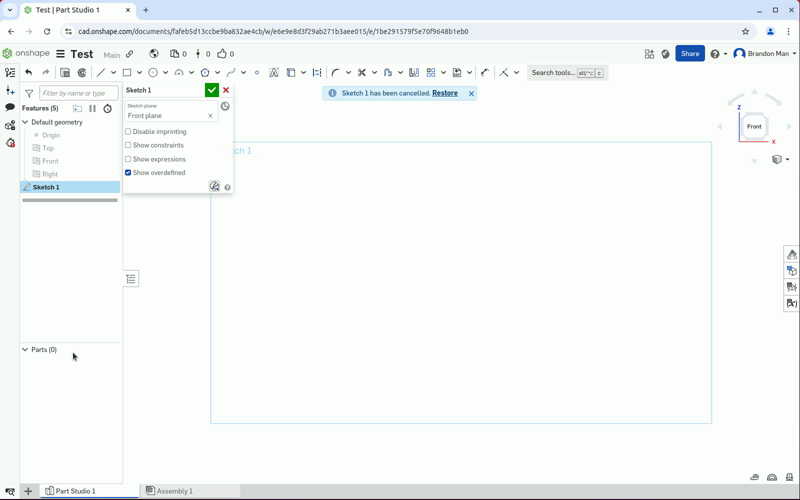
key(l)
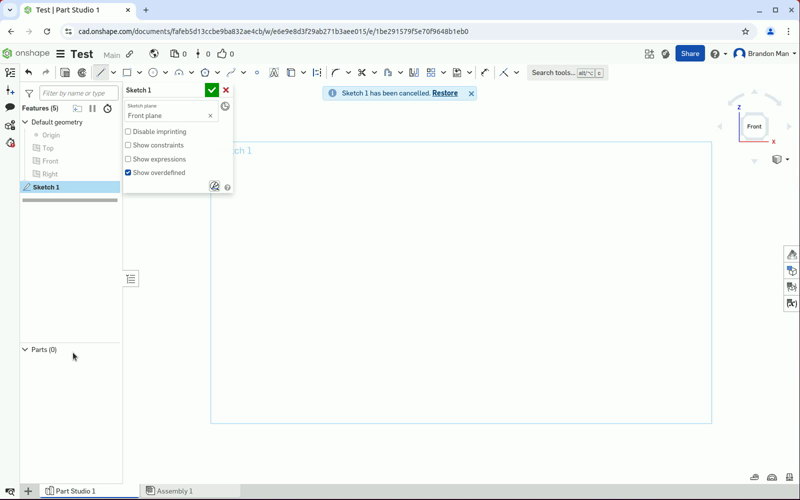
key_down(shift)
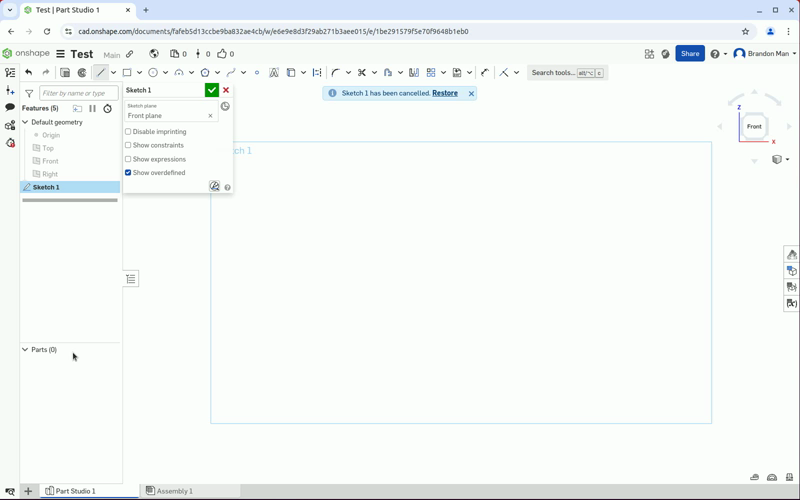
mouse_move(401, 395)
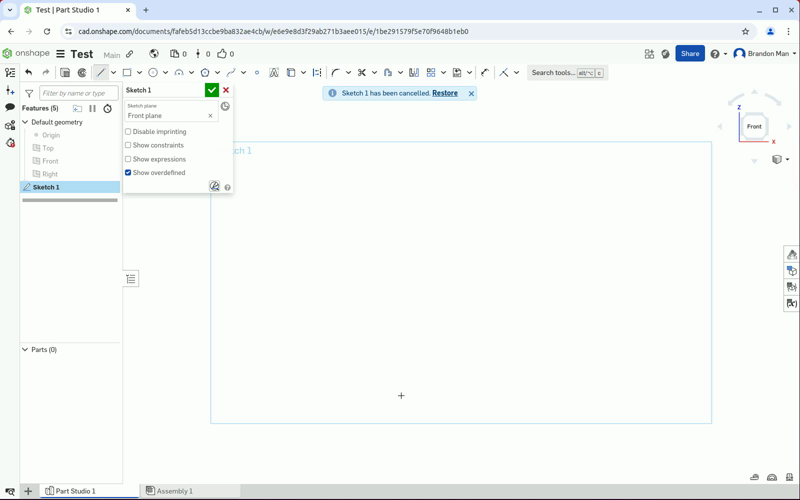
click(401, 395)
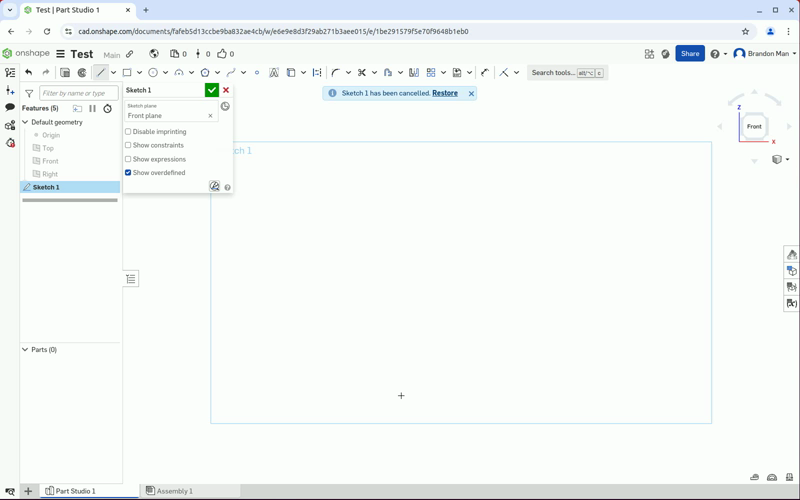
key_up(shift)
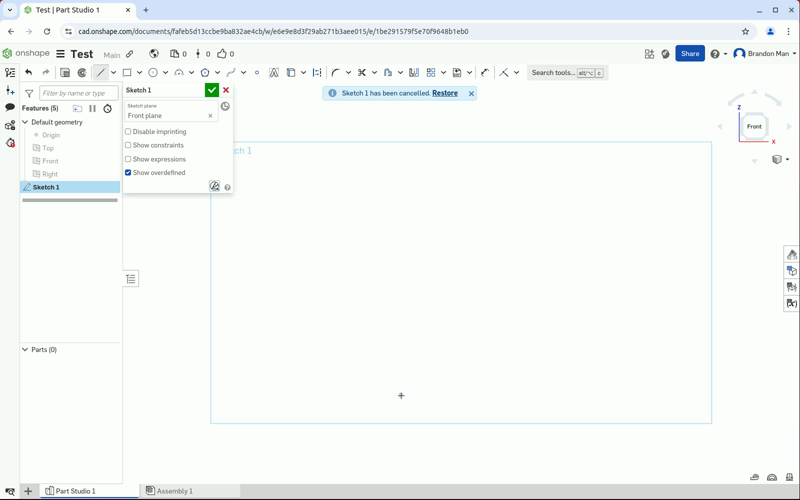
key_down(shift)
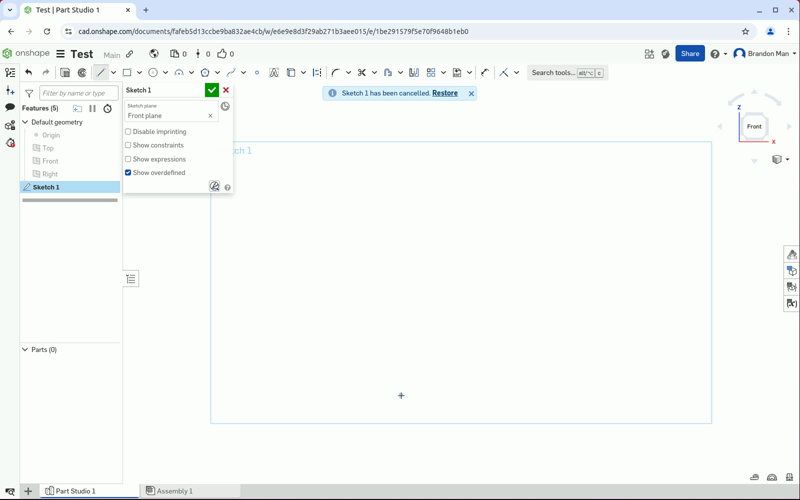
mouse_move(513, 395)
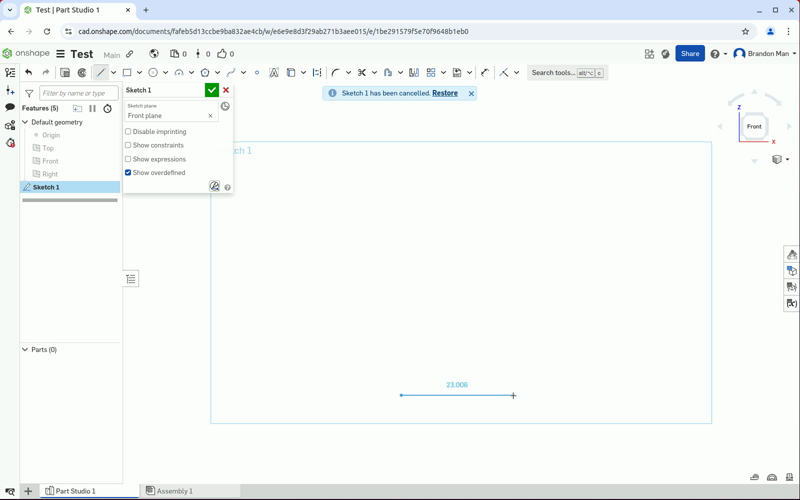
click(513, 395)
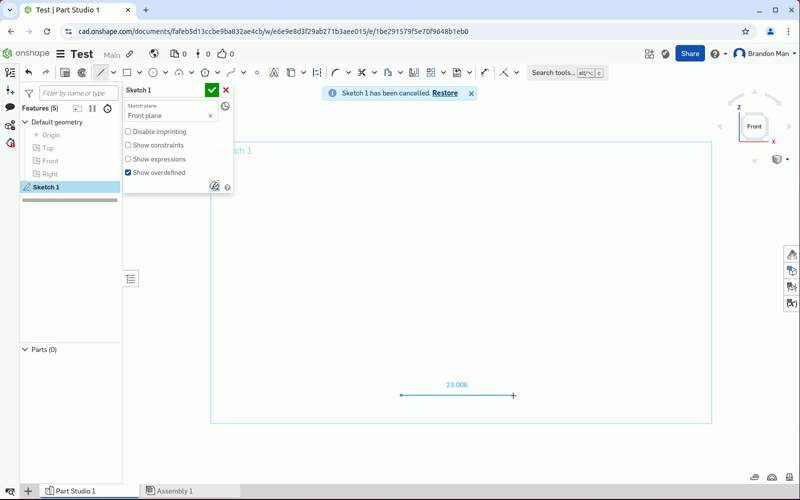
key_up(shift)
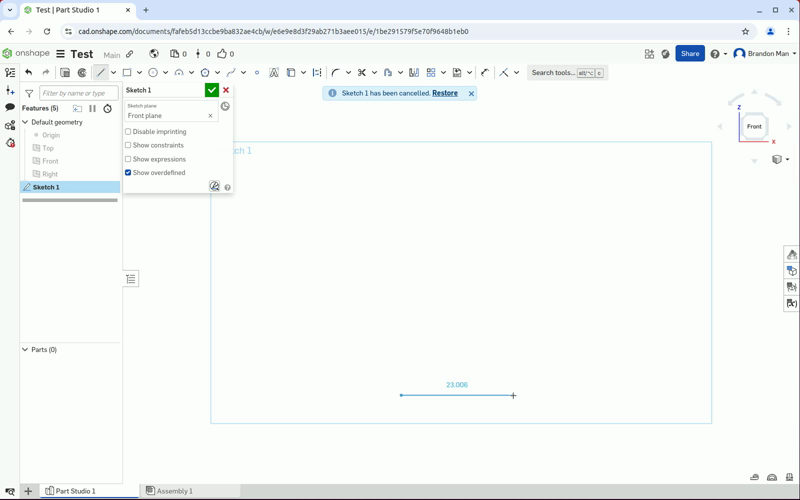
key_down(shift)
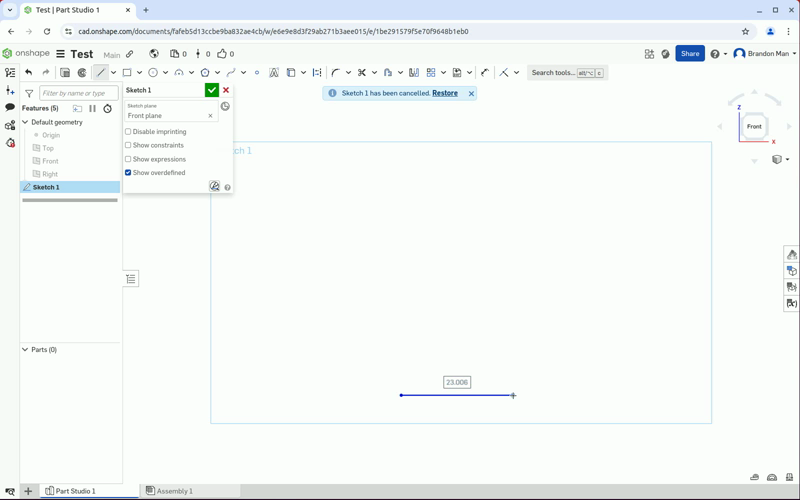
mouse_move(513, 238)
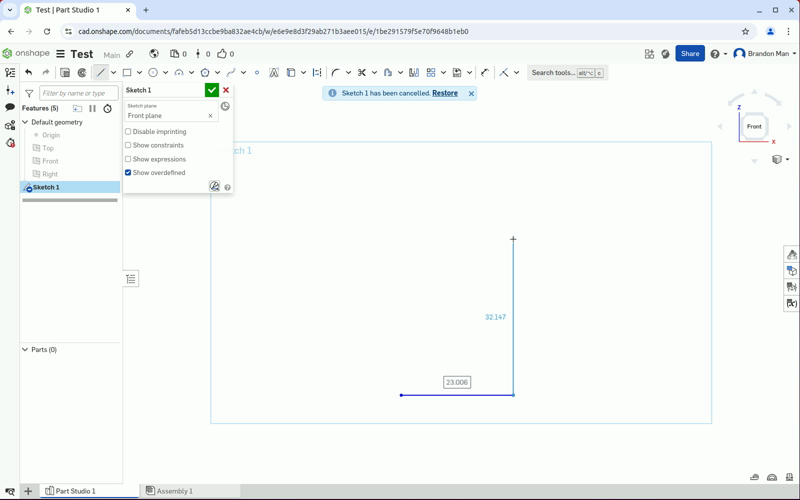
click(513, 238)
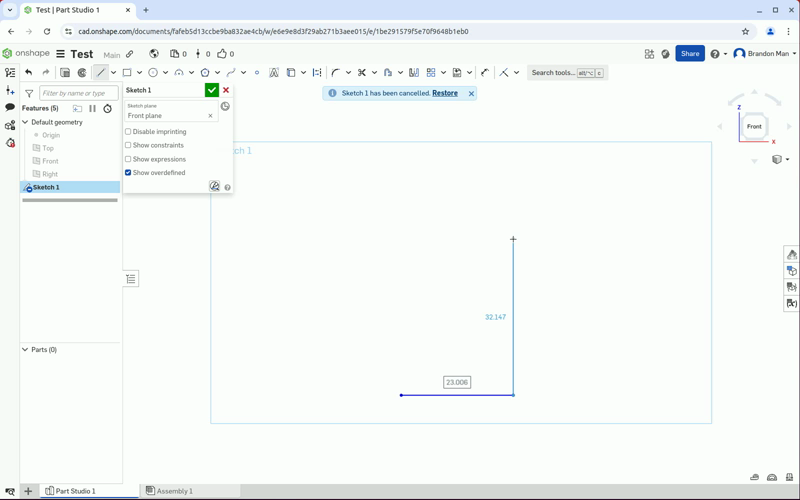
key_up(shift)
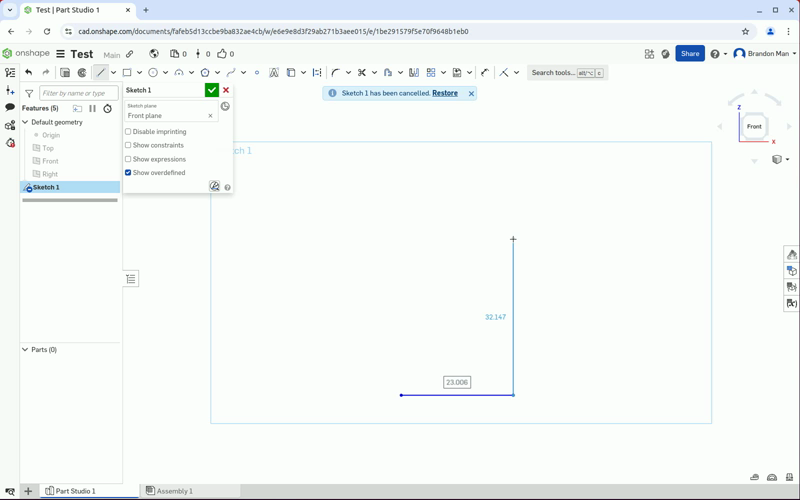
key_down(shift)
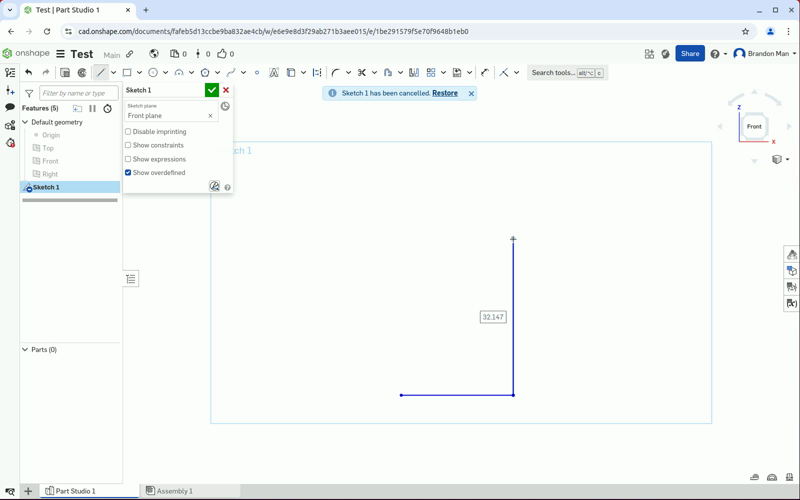
mouse_move(543, 238)
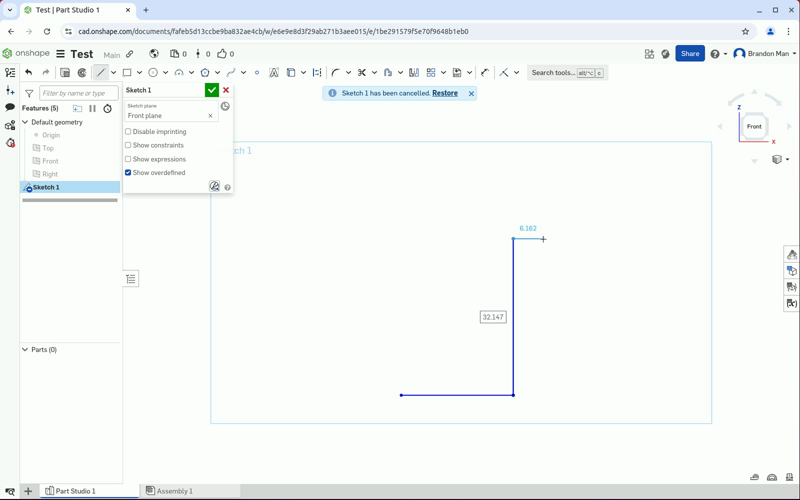
mouse_move(471, 238)
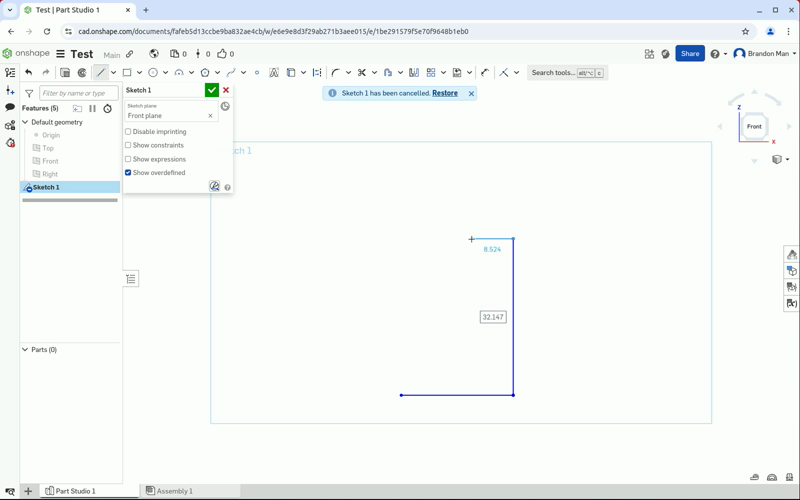
click(471, 238)
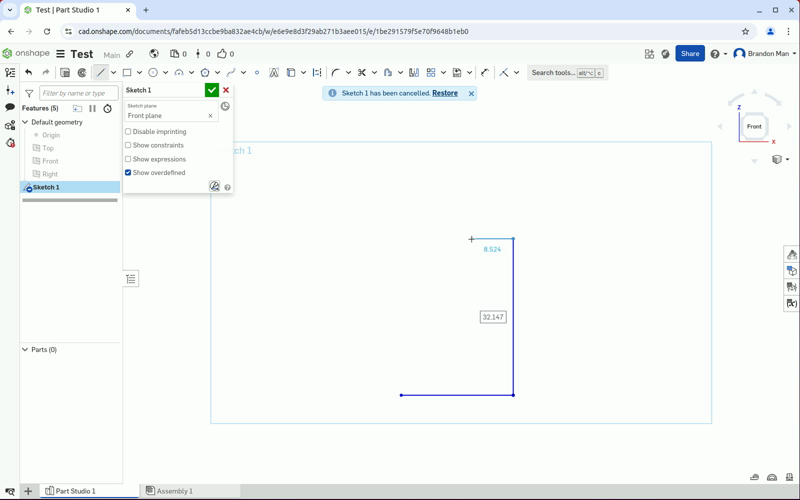
key_up(shift)
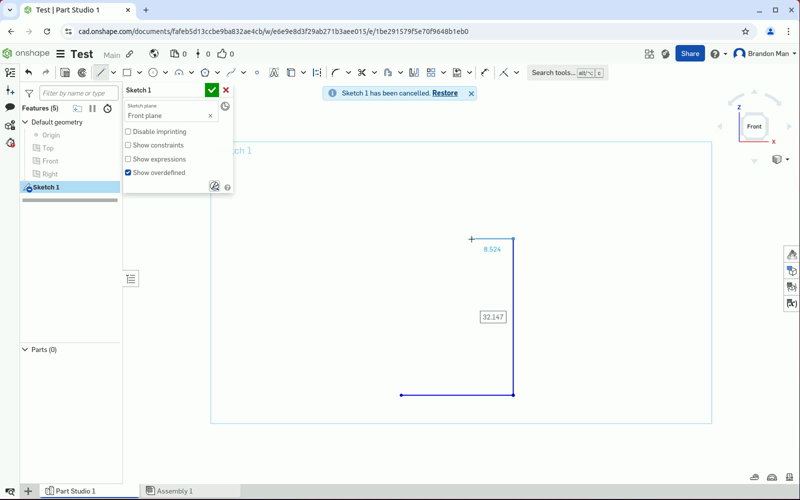
key(esc)
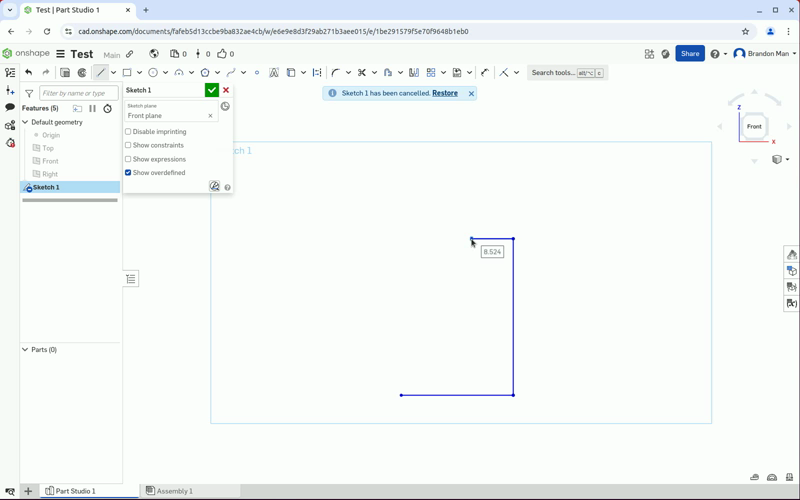
key(a)
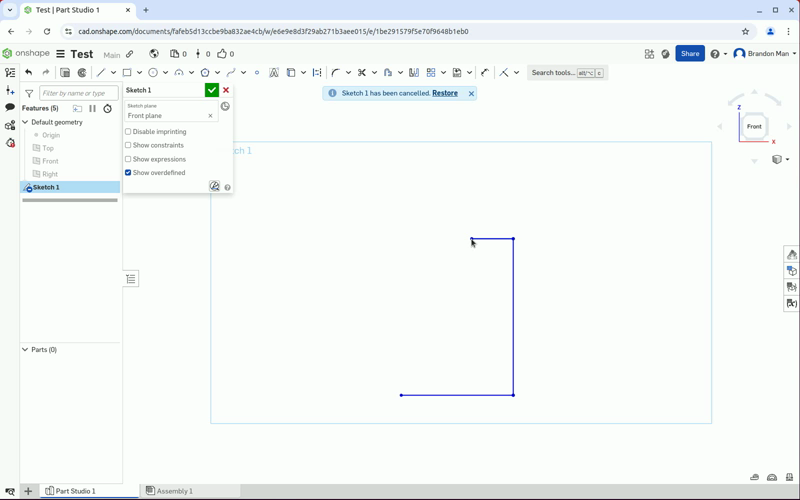
mouse_move(471, 238)
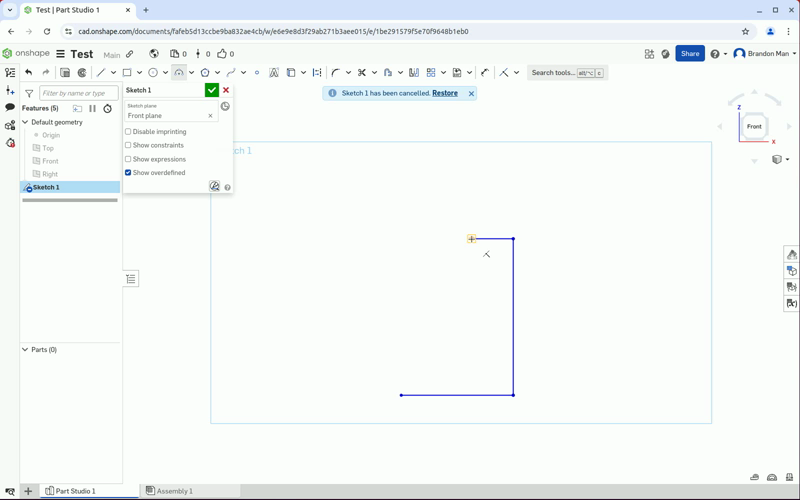
click(471, 238)
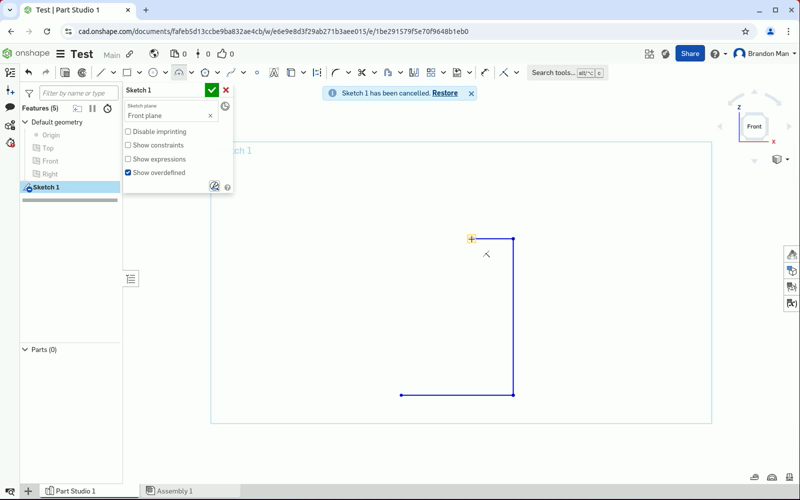
key_down(shift)
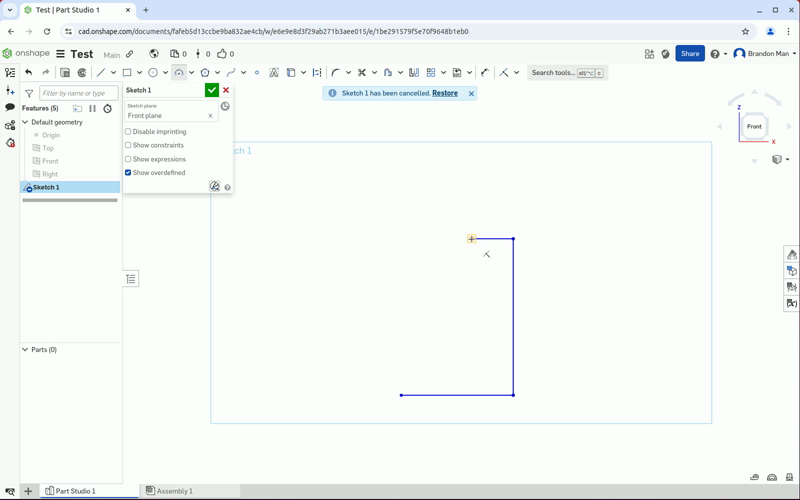
mouse_move(444, 238)
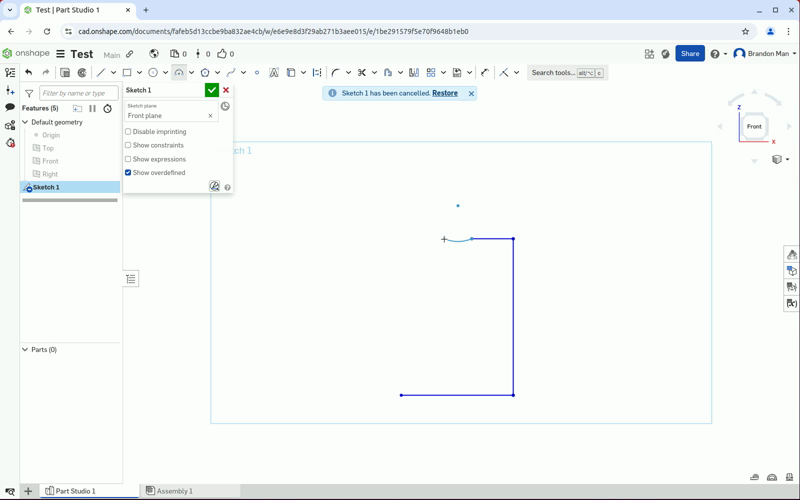
click(444, 238)
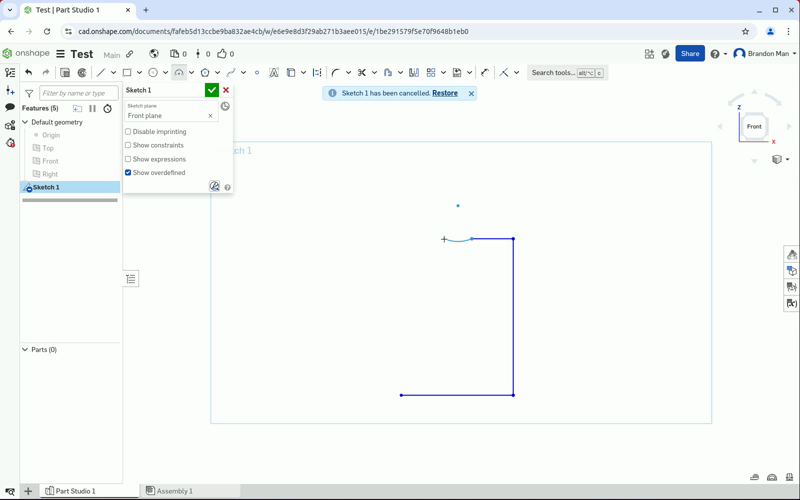
mouse_move(458, 252)
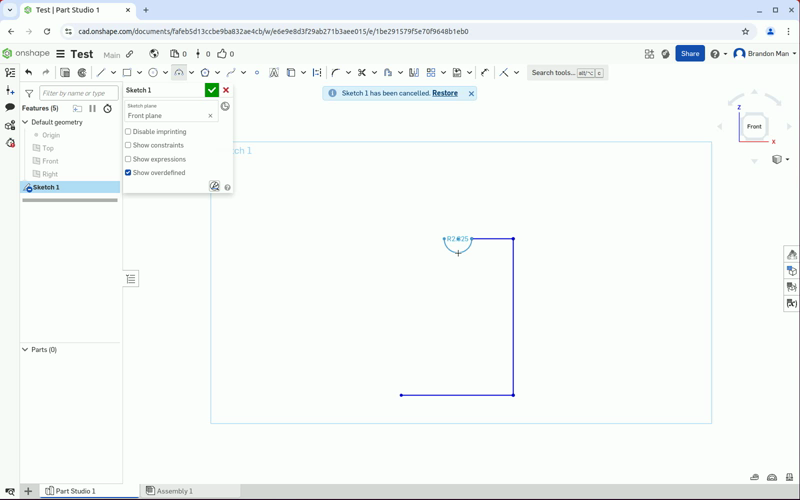
click(458, 252)
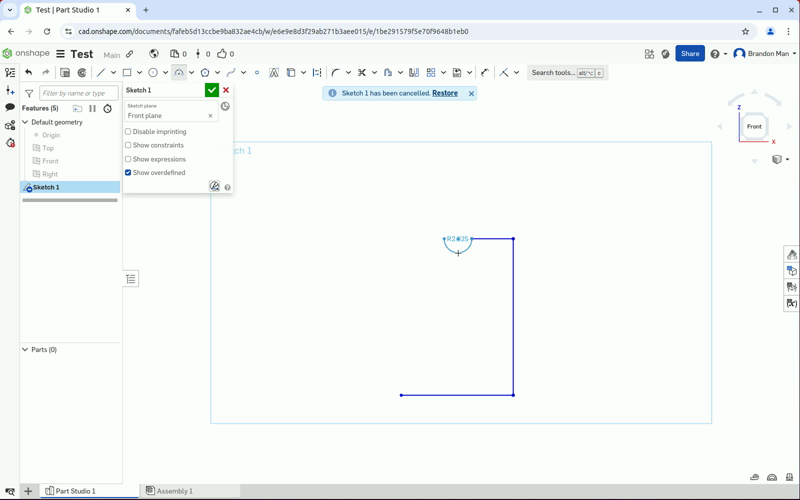
key_up(shift)
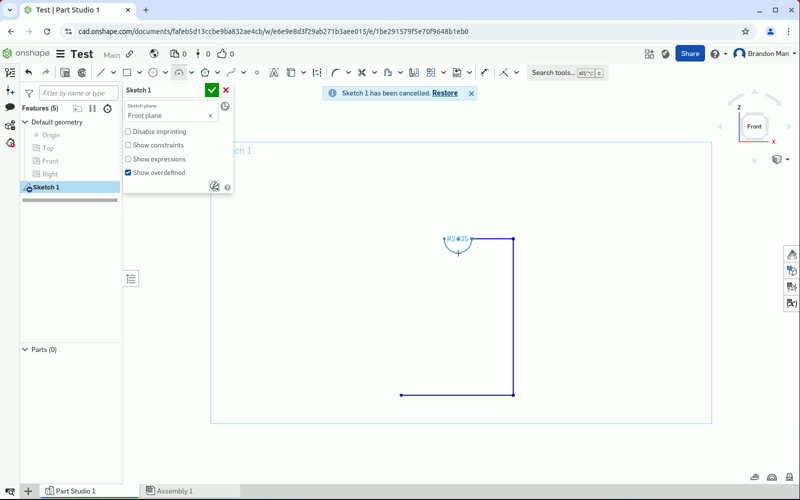
key(esc)
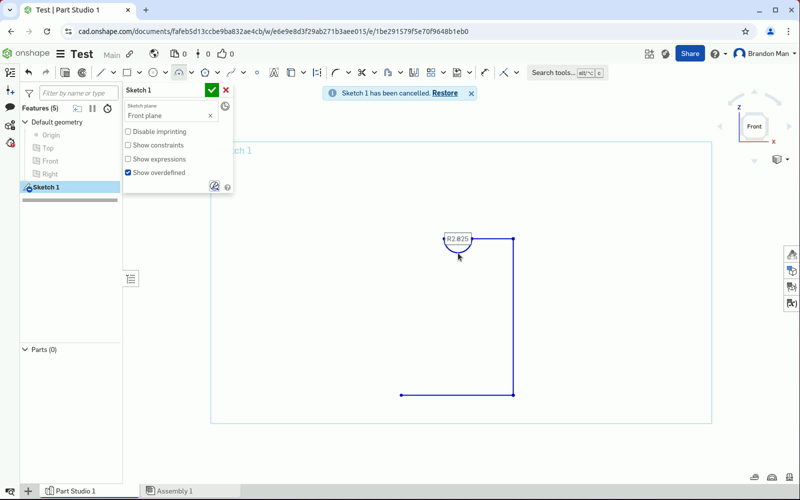
key(l)
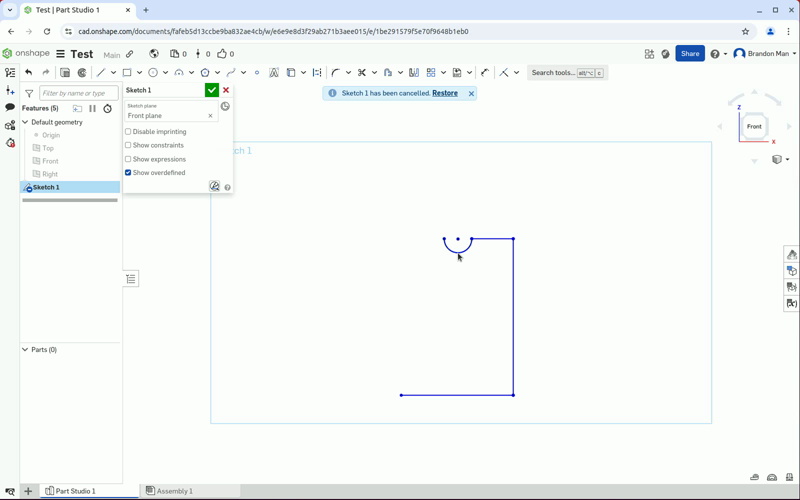
mouse_move(444, 238)
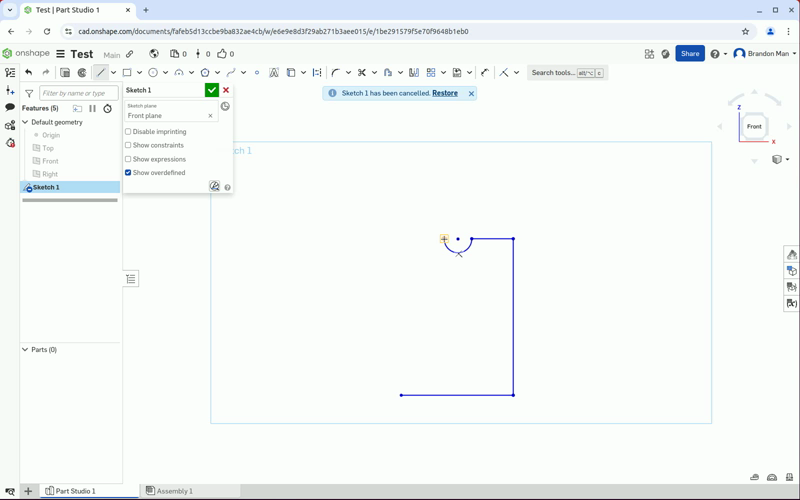
click(444, 238)
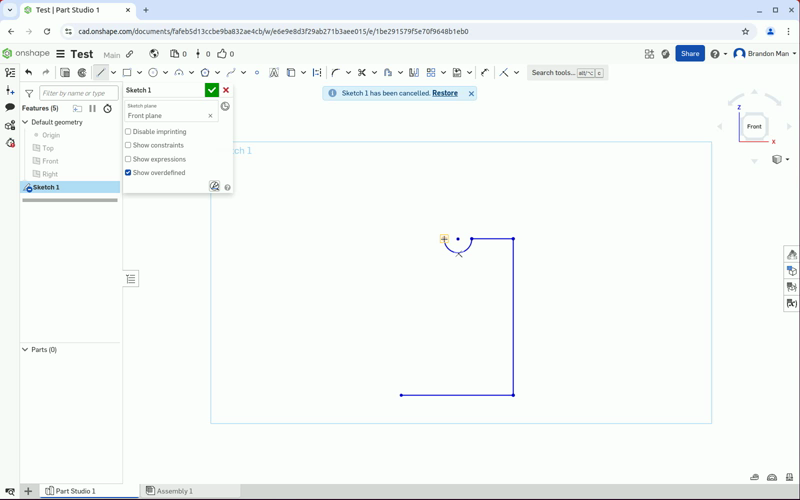
key_down(shift)
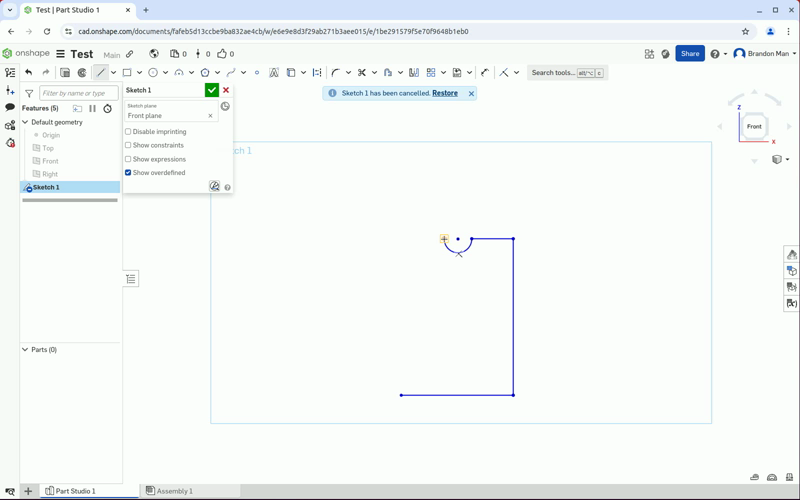
mouse_move(474, 238)
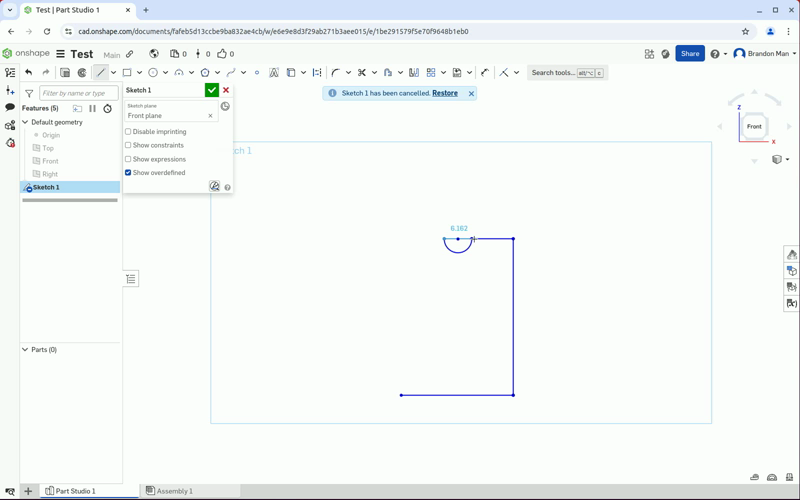
mouse_move(401, 238)
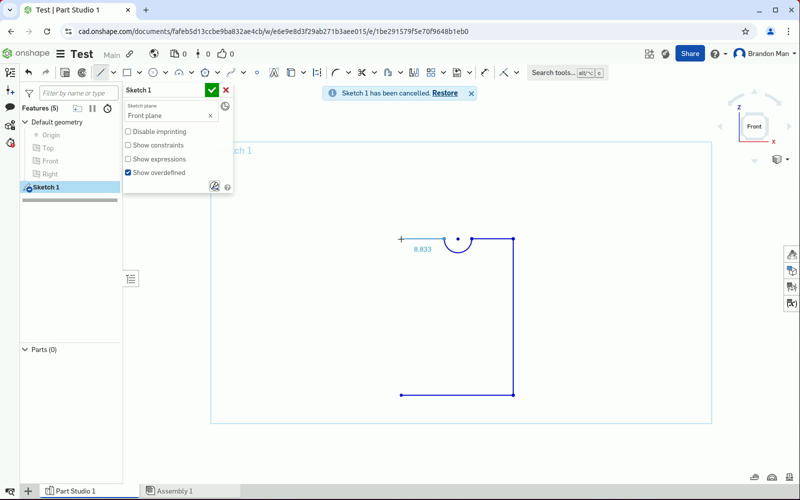
click(401, 238)
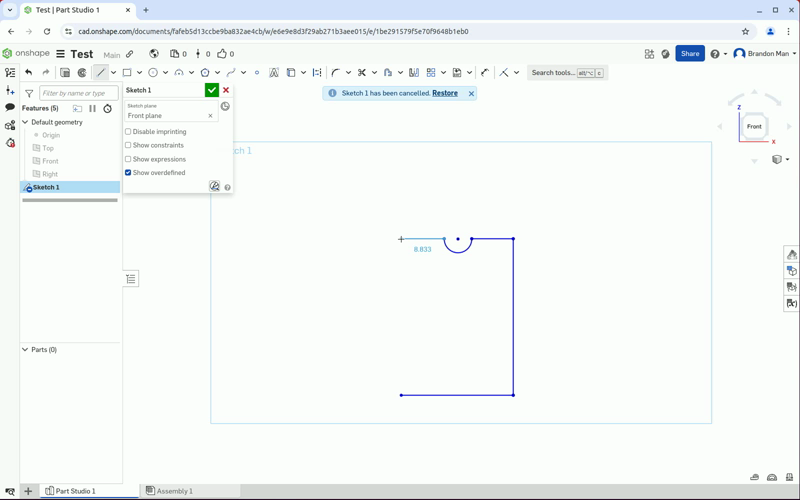
key_up(shift)
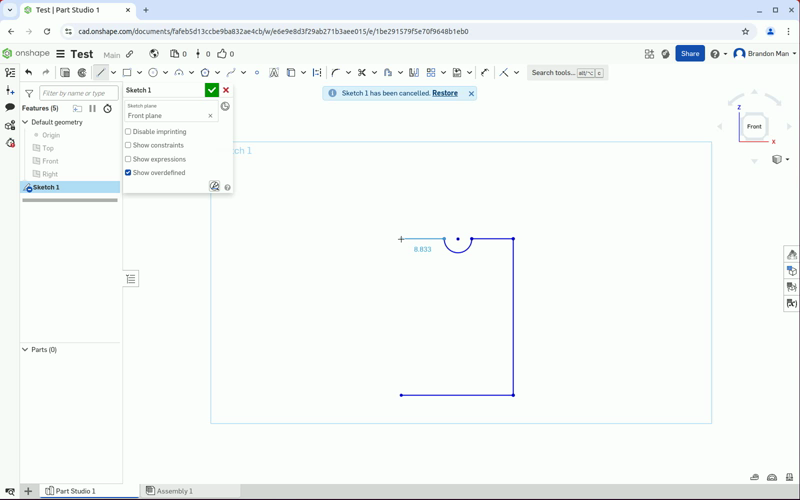
key_down(shift)
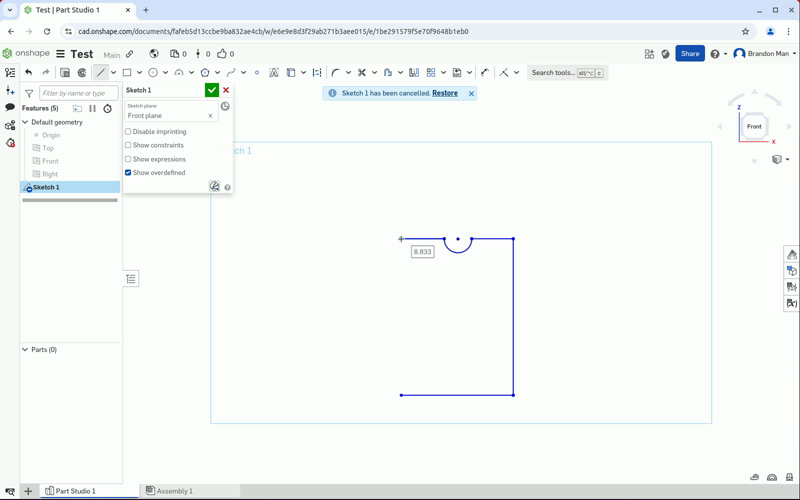
mouse_move(401, 395)
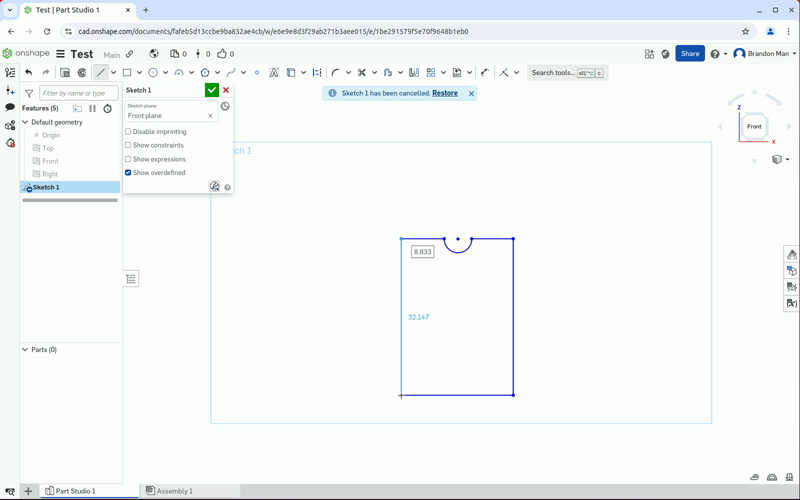
key_up(shift)
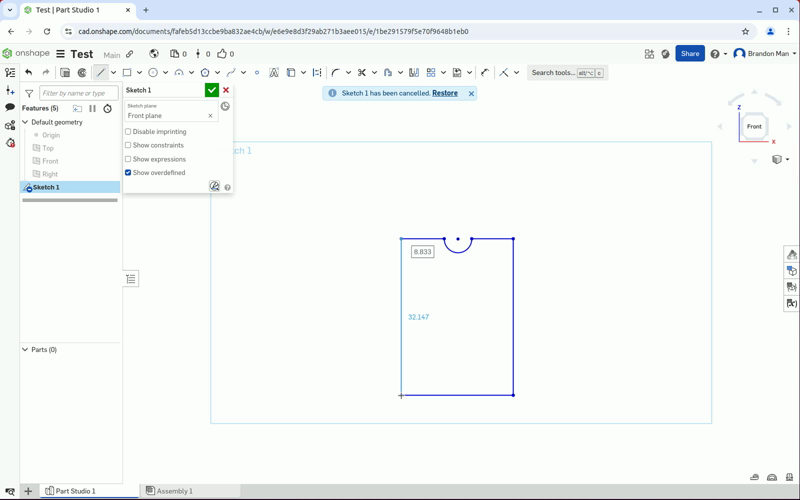
click(401, 395)
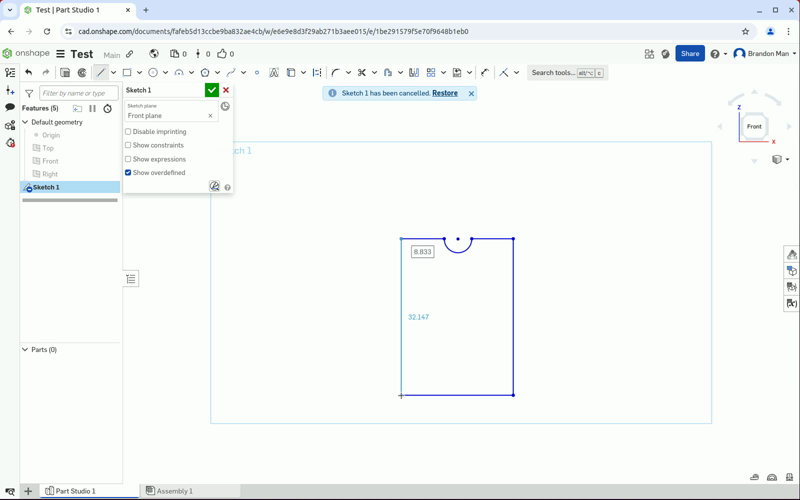
key(esc)
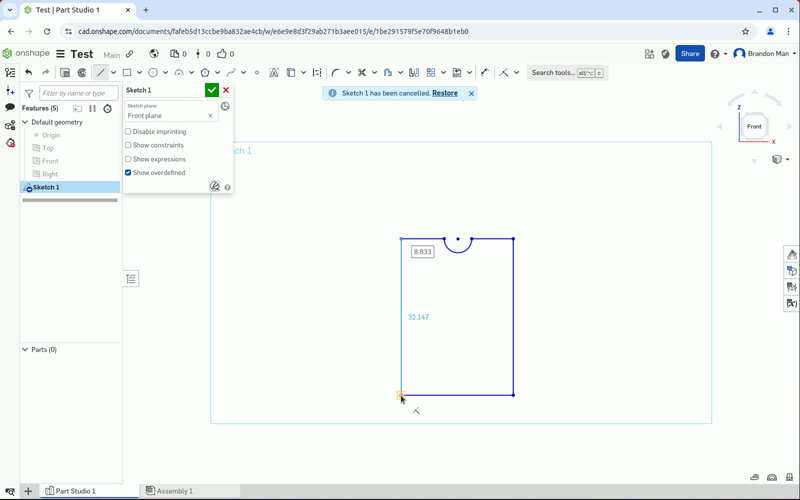
mouse_move(414, 321)
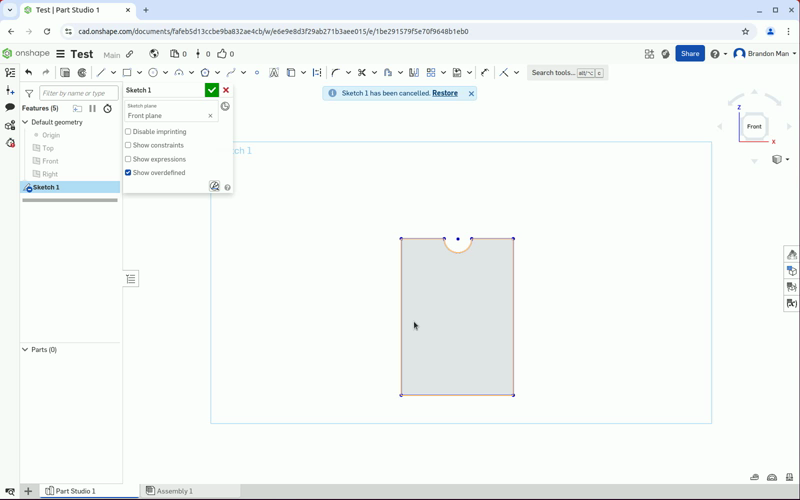
scroll(6)
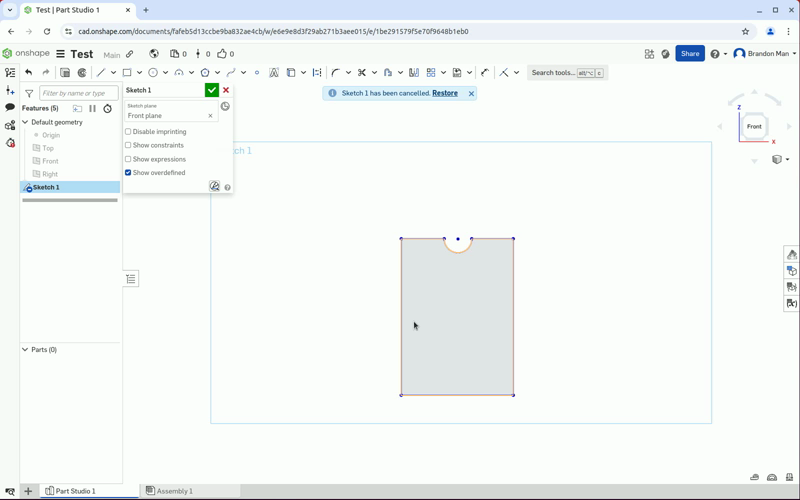
scroll(6)
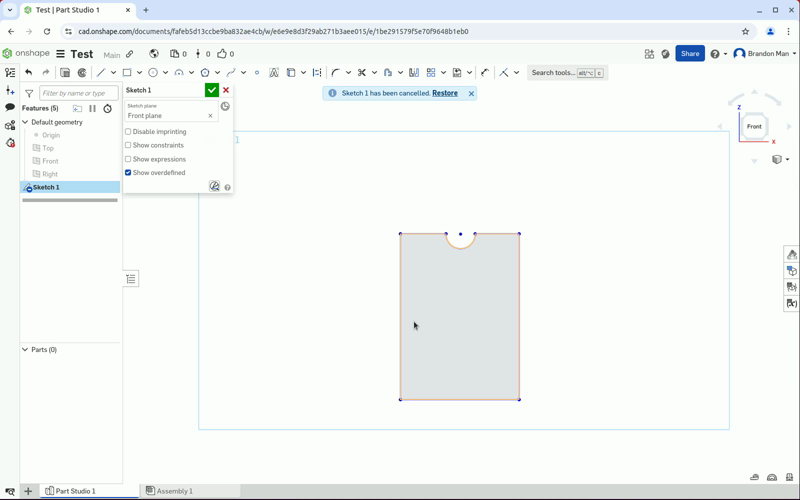
scroll(6)
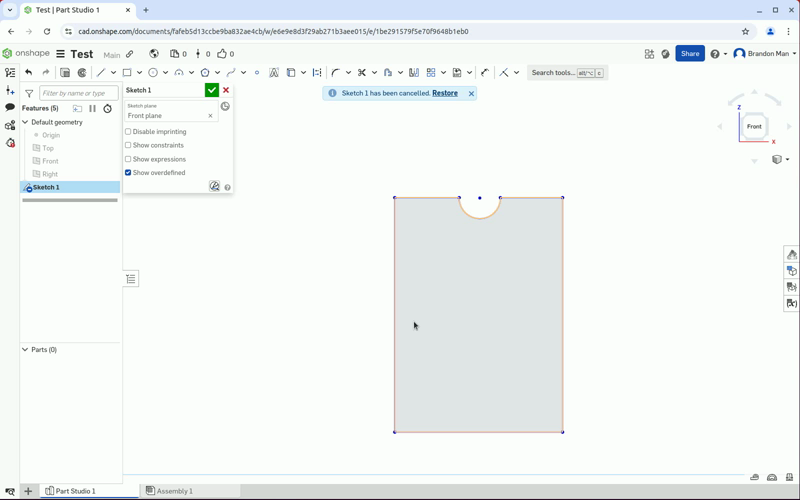
scroll(6)
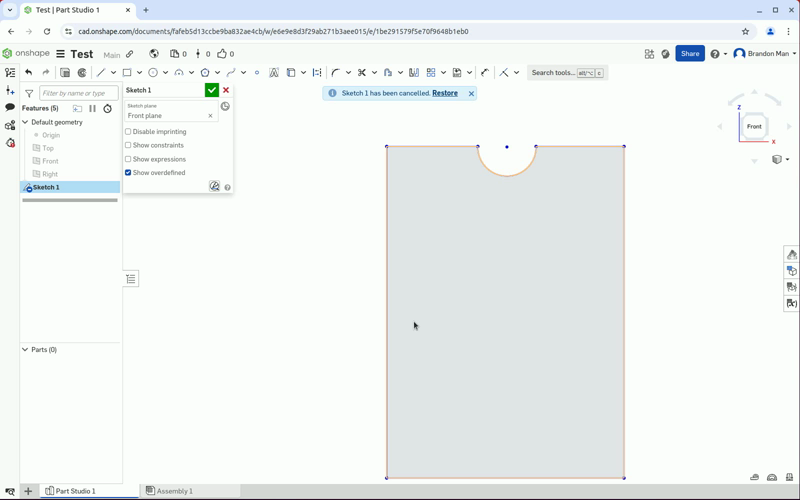
scroll(6)
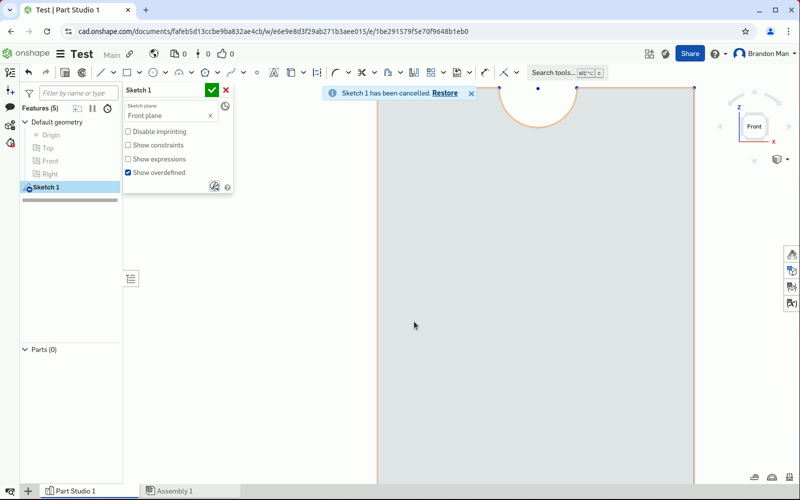
scroll(6)
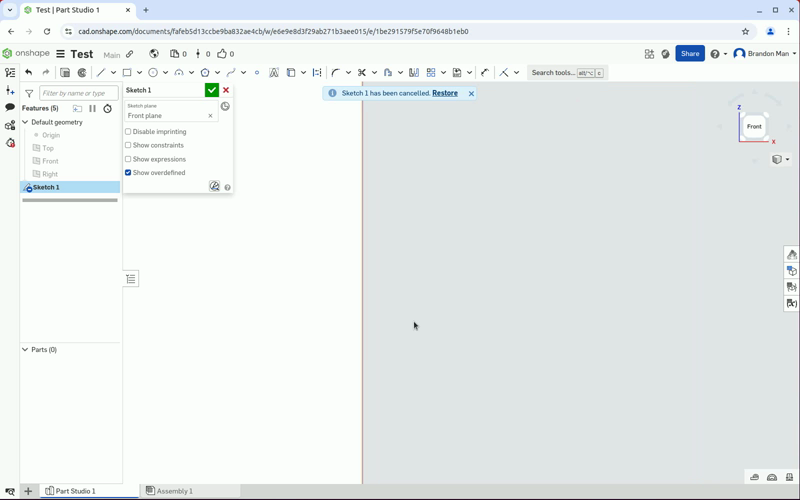
scroll(6)
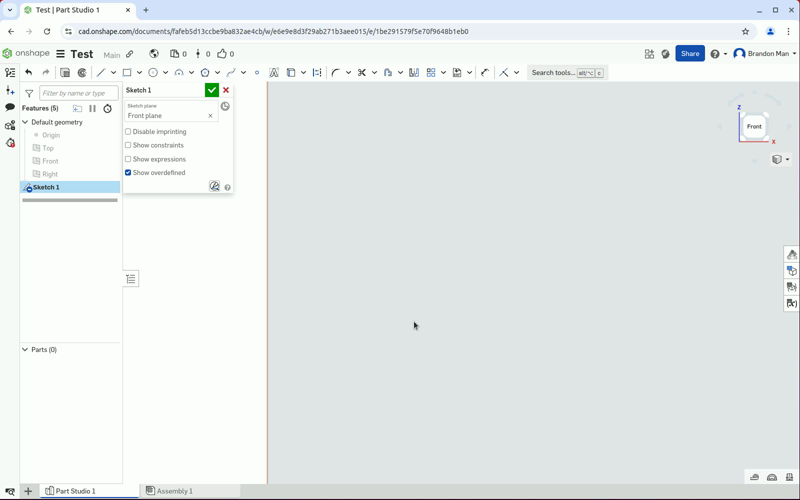
click(414, 321)
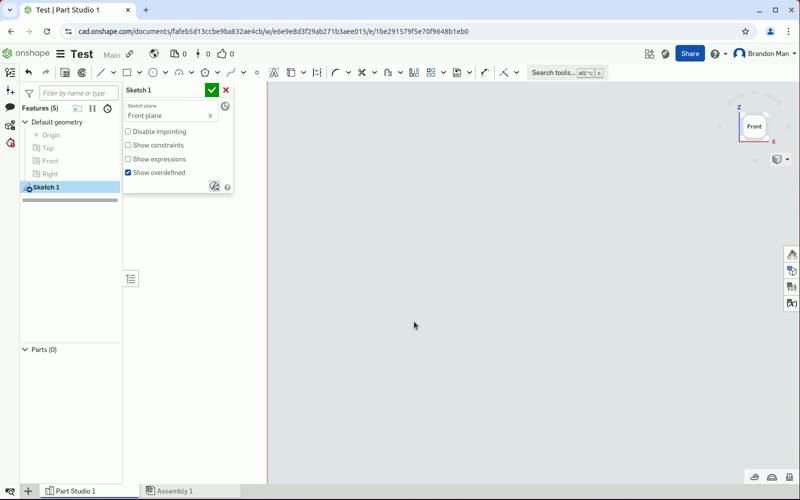
scroll(-6)
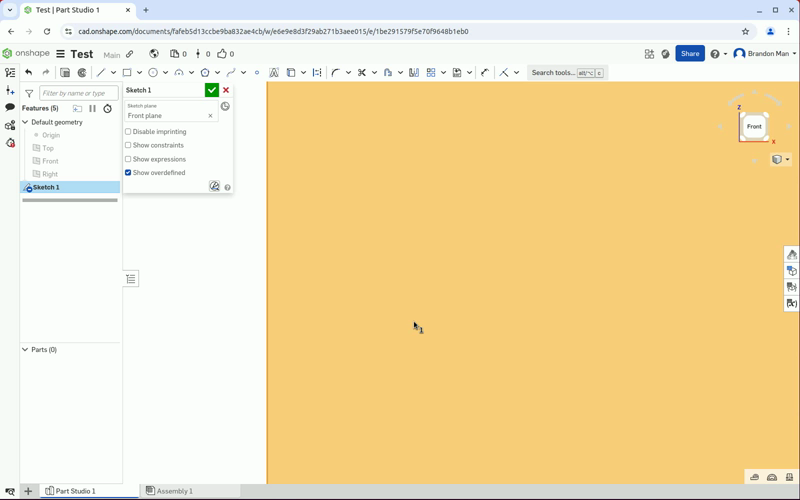
scroll(-6)
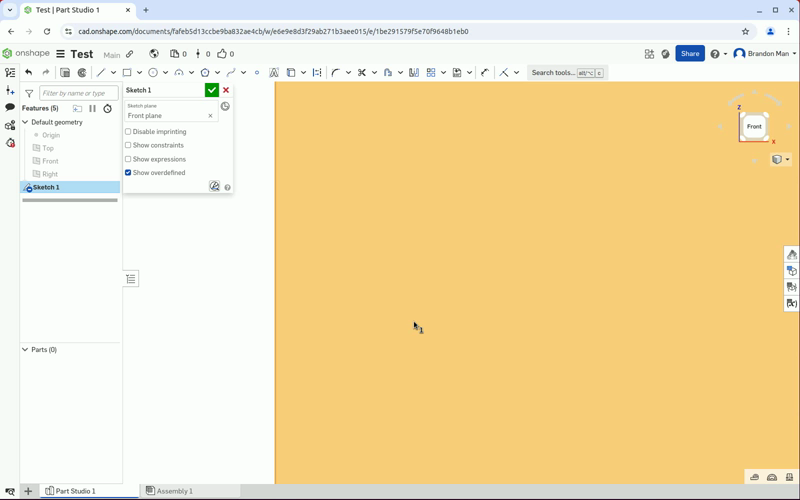
scroll(-6)
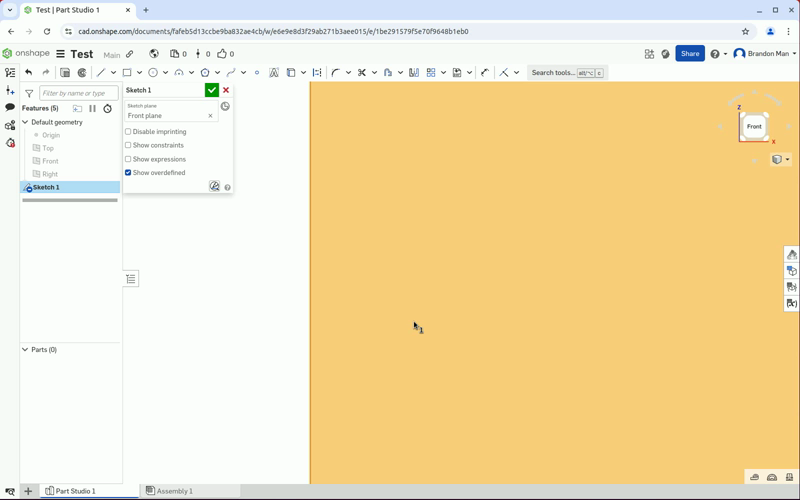
scroll(-6)
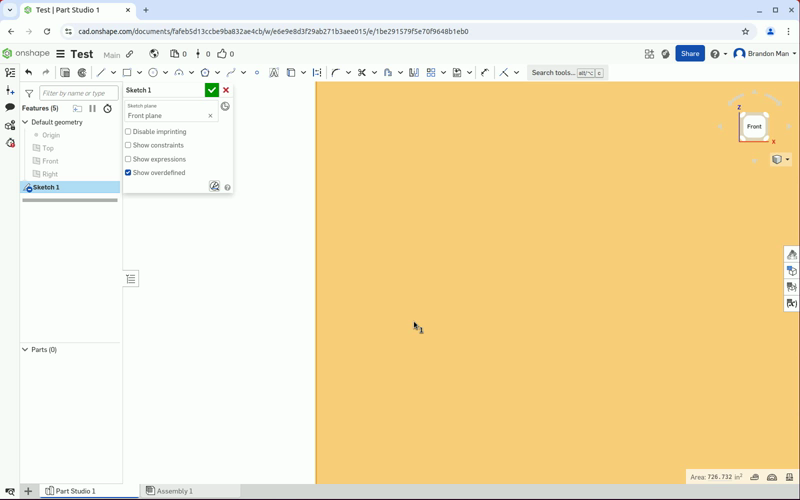
scroll(-6)
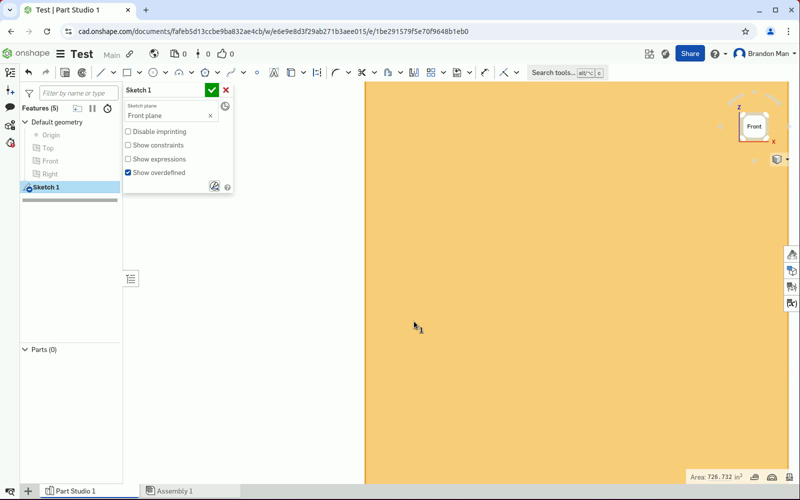
scroll(-6)
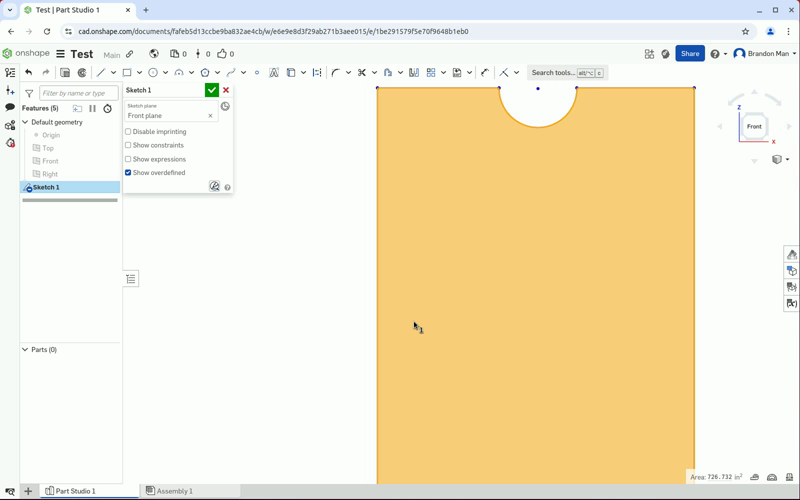
scroll(-6)
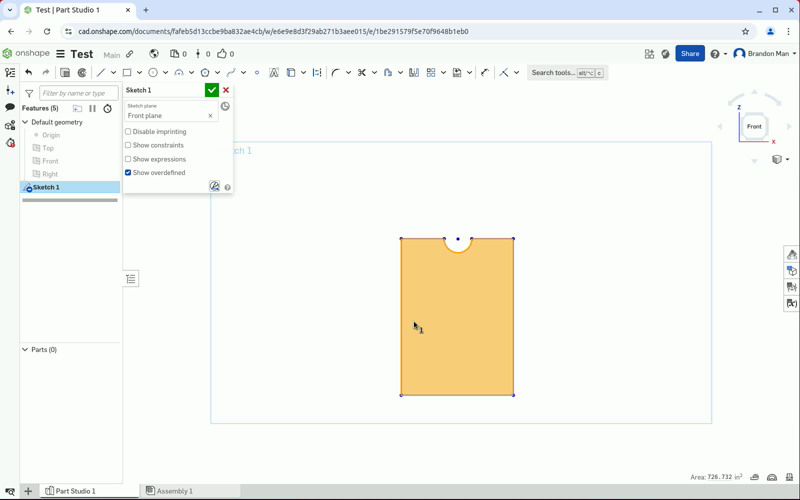
mouse_move(73, 352)
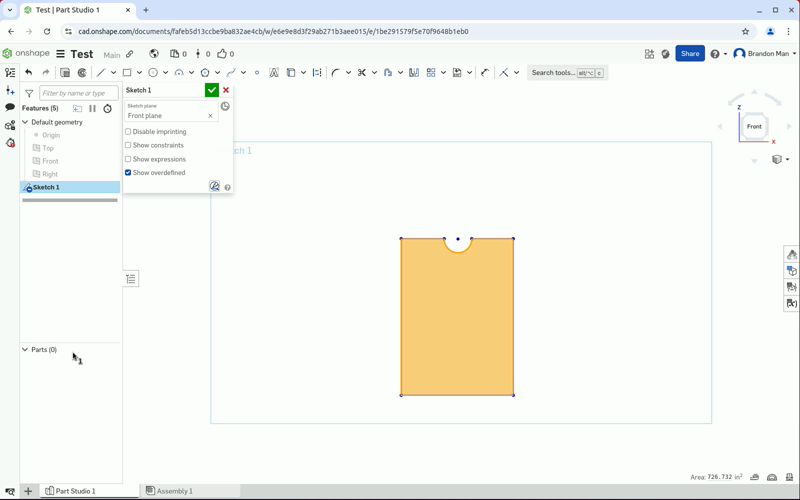
key(shift+y)
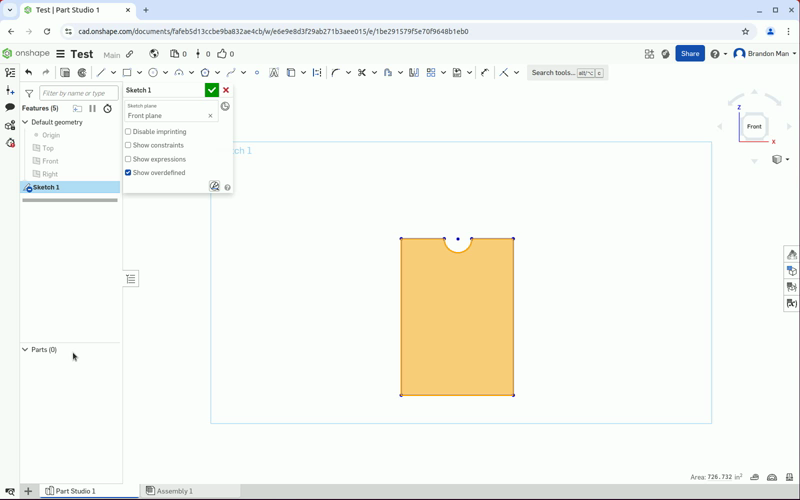
key(shift+e)
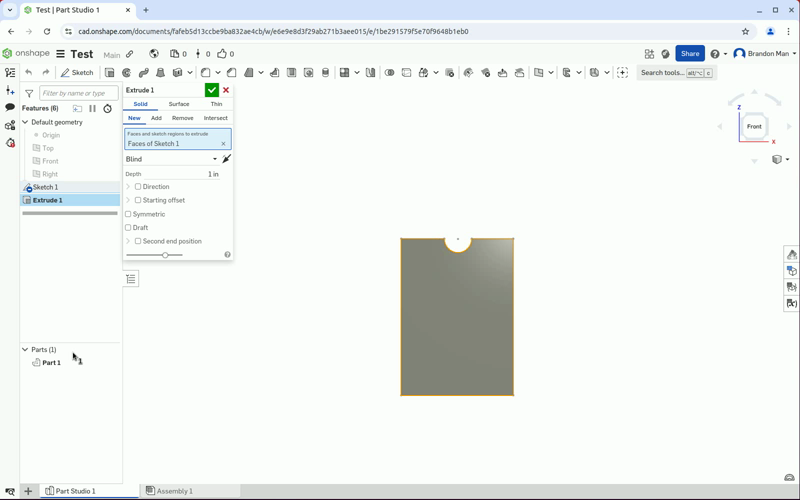
mouse_move(143, 106)
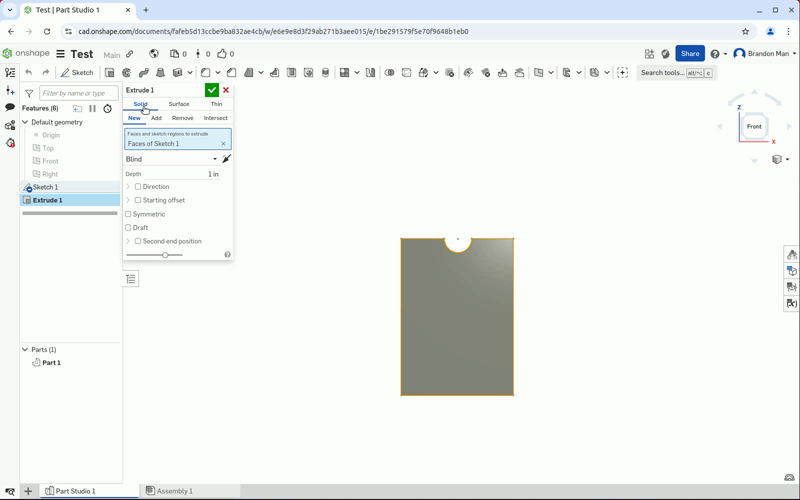
click(143, 106)
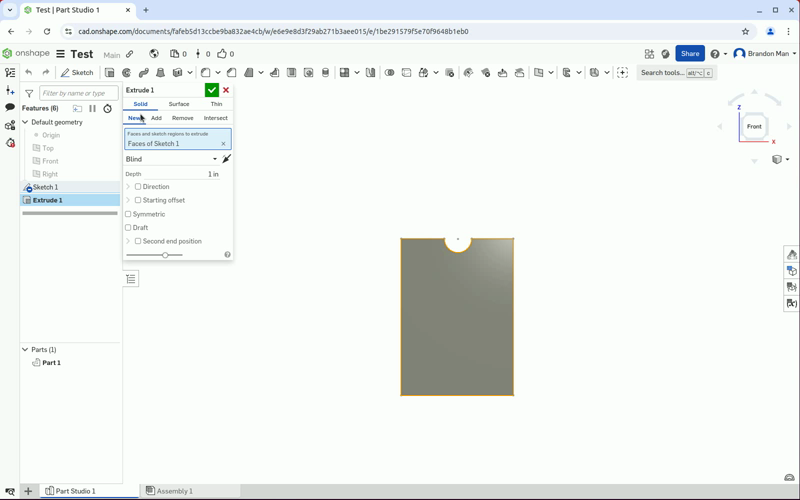
mouse_move(137, 120)
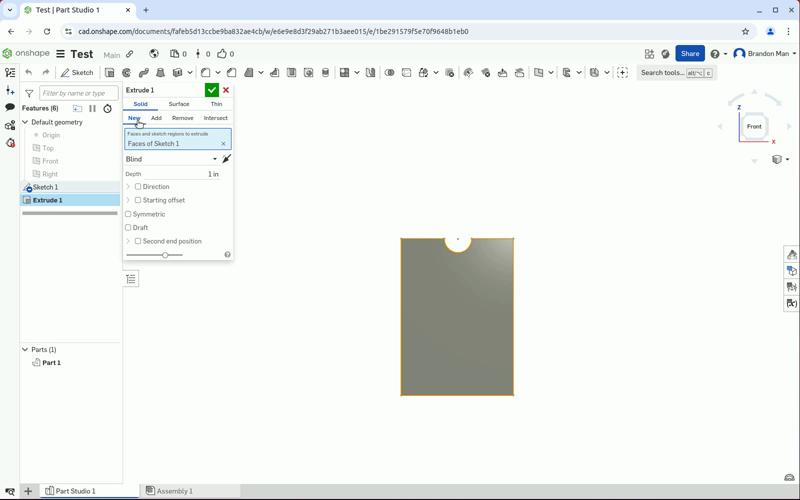
click(137, 120)
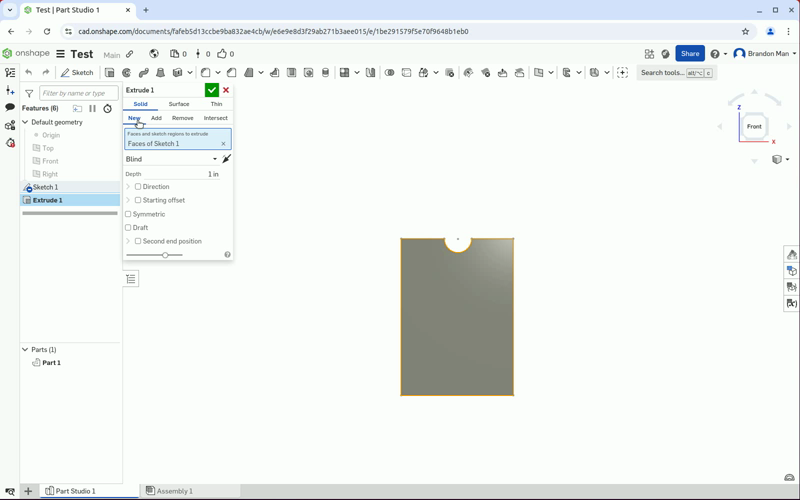
key(tab, 4)
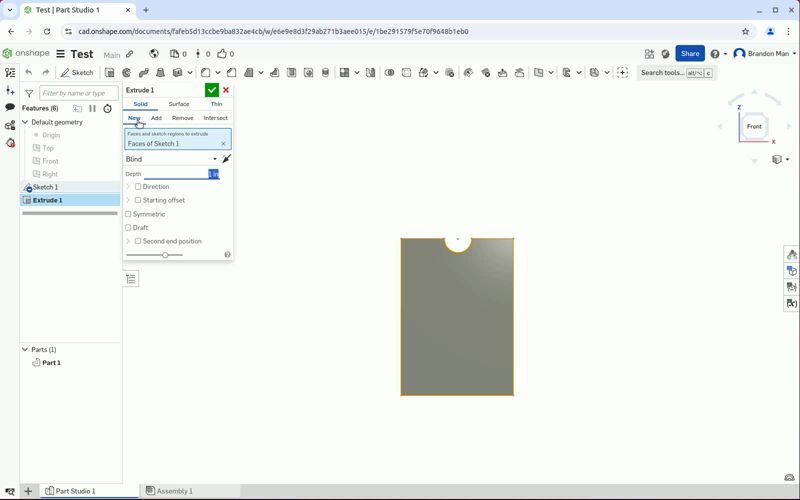
text(2.889)
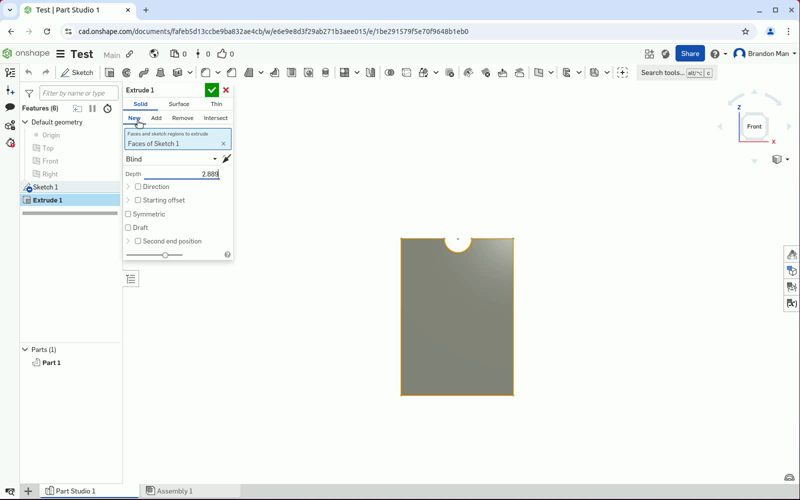
key(enter)
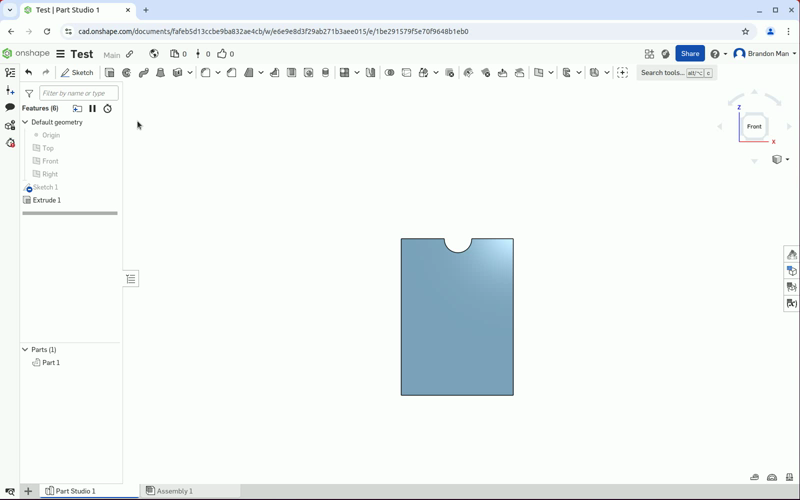
key(shift+h)
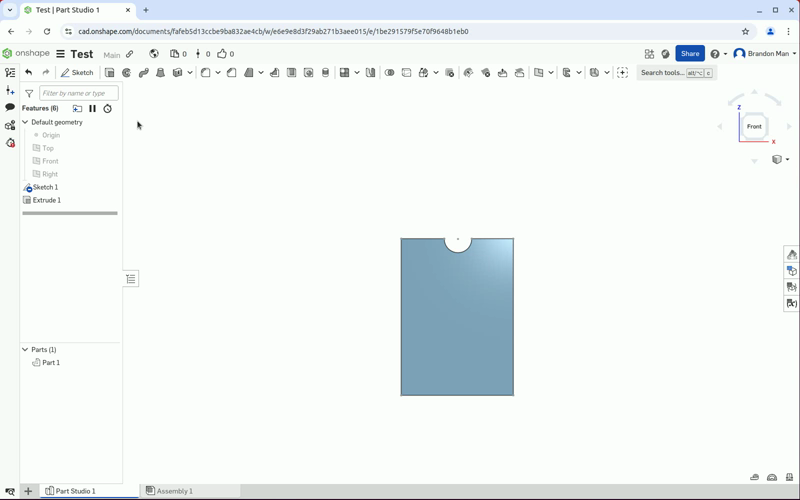
key(shift+h)
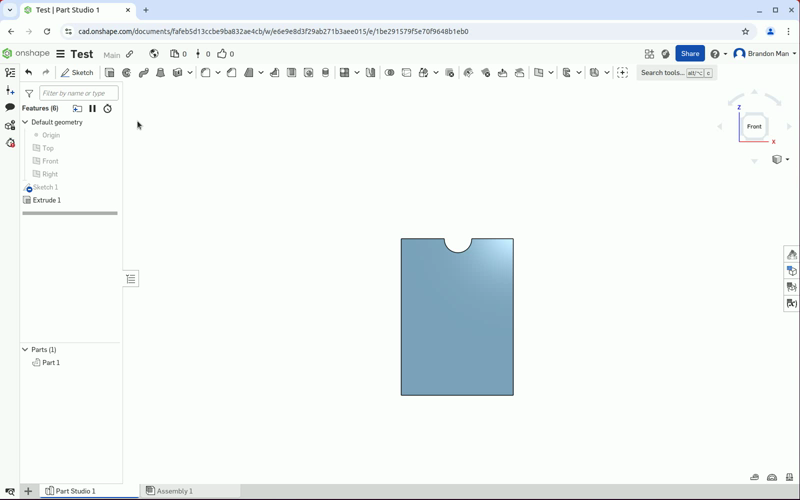
mouse_move(73, 189)
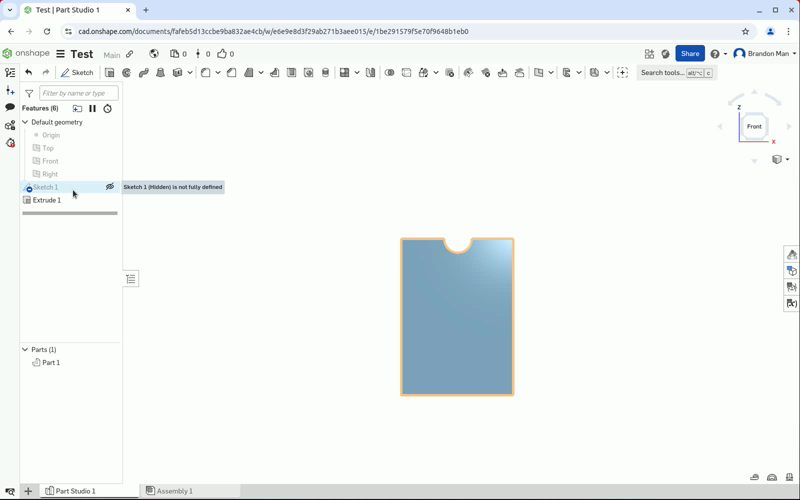
click(73, 189)
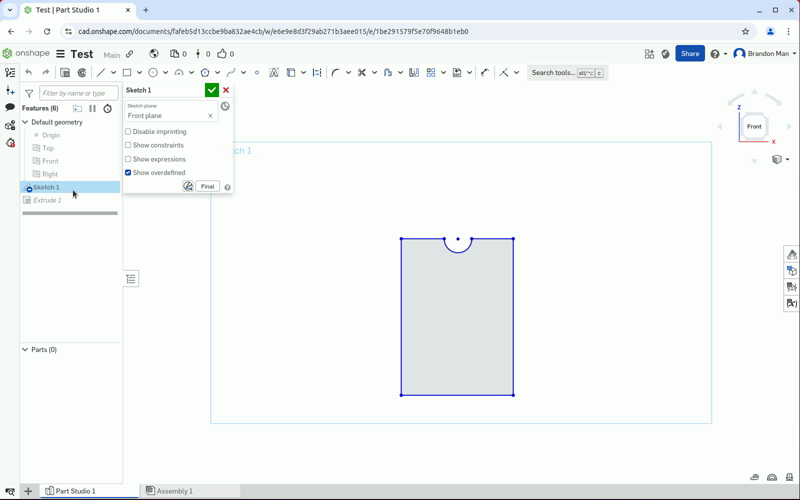
mouse_move(229, 92)
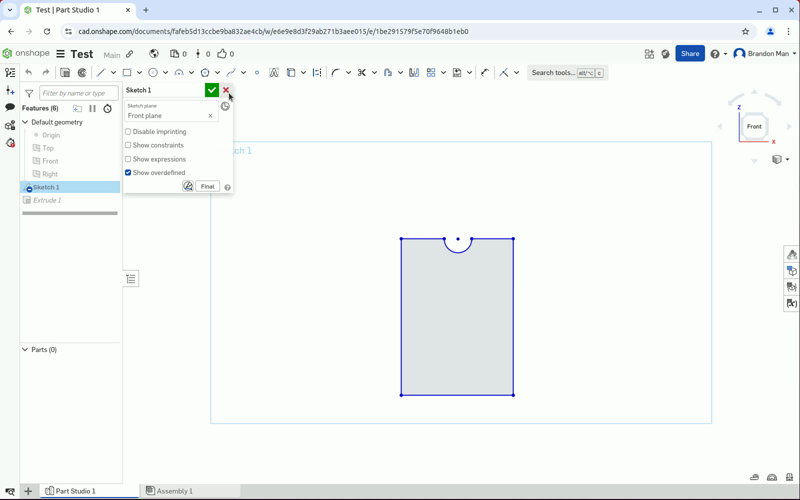
click(229, 92)
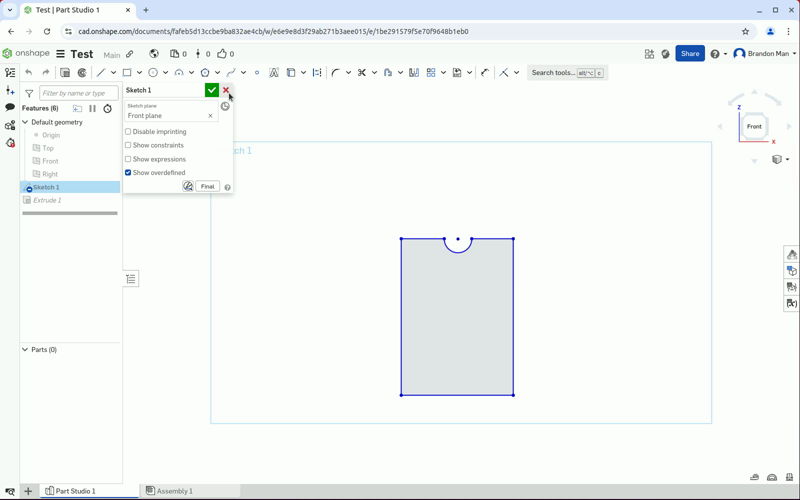
key(shift+s)
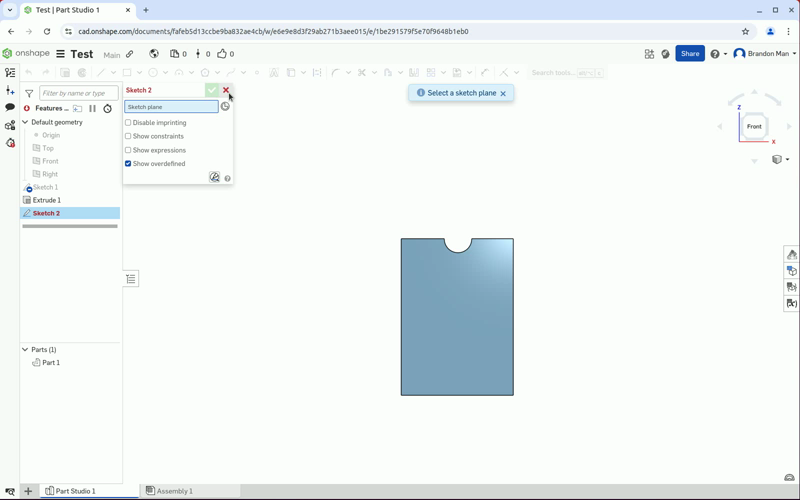
mouse_move(73, 163)
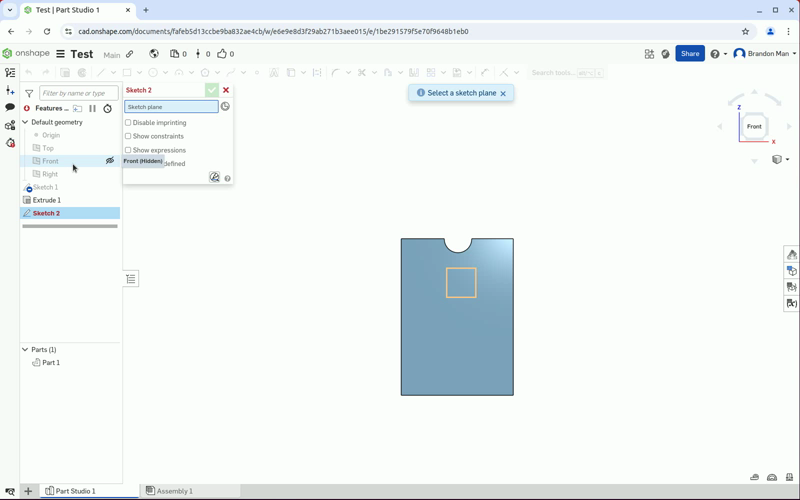
click(73, 163)
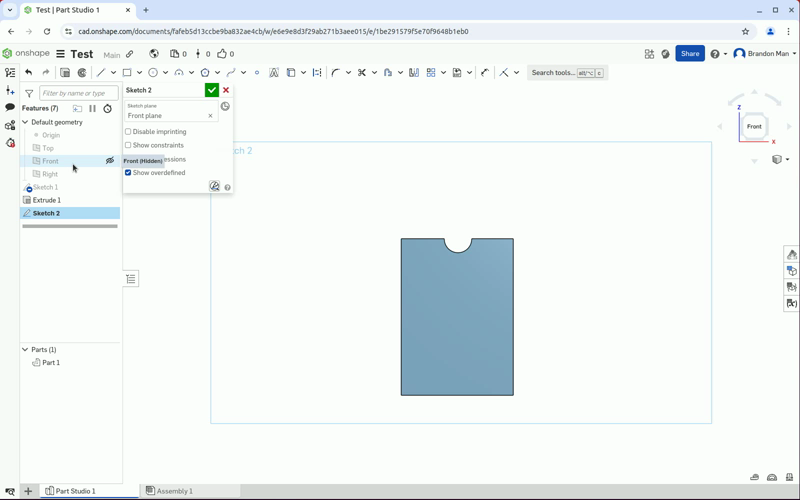
mouse_move(73, 352)
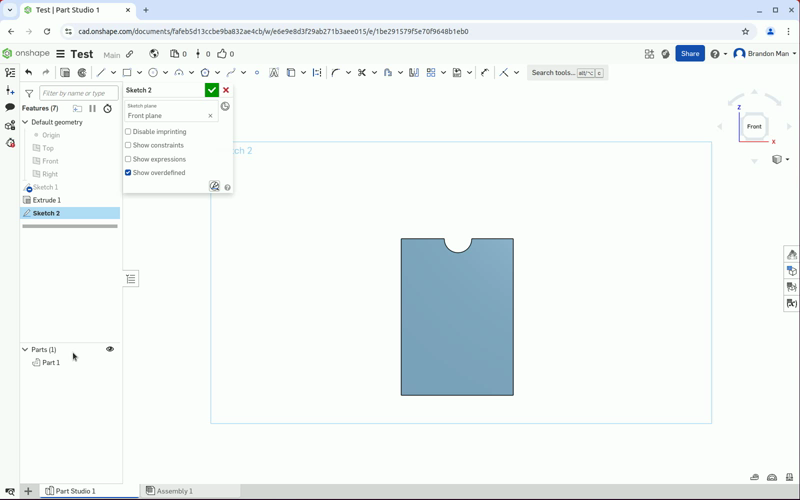
key(y)
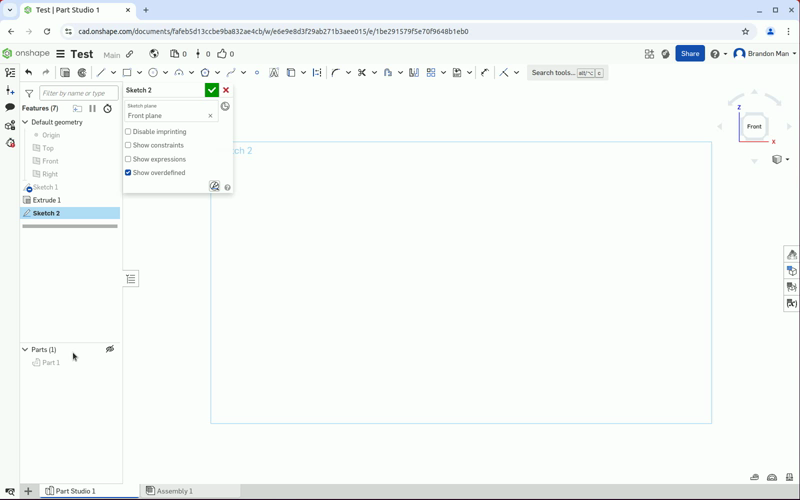
key(a)
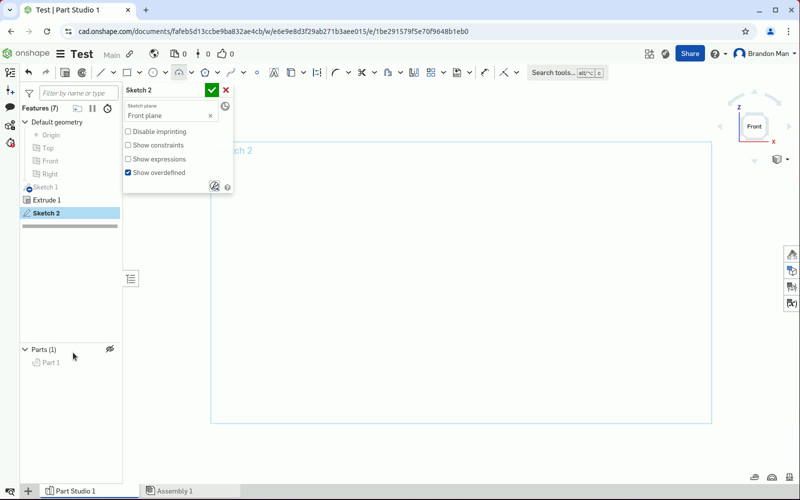
key_down(shift)
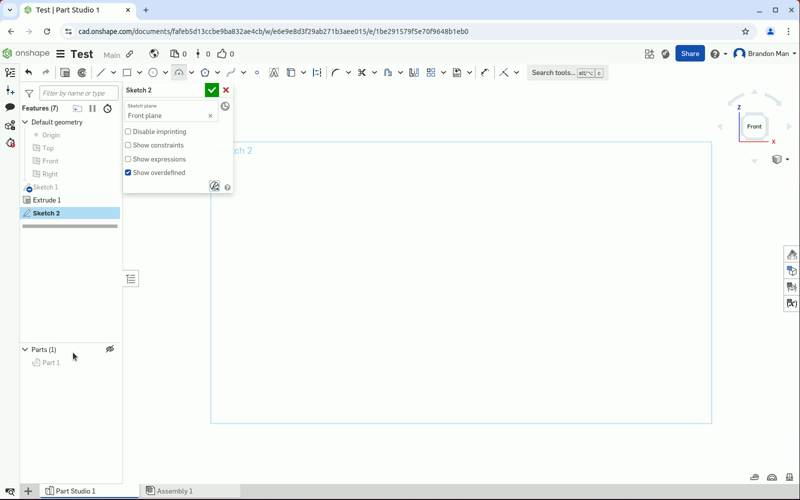
mouse_move(401, 238)
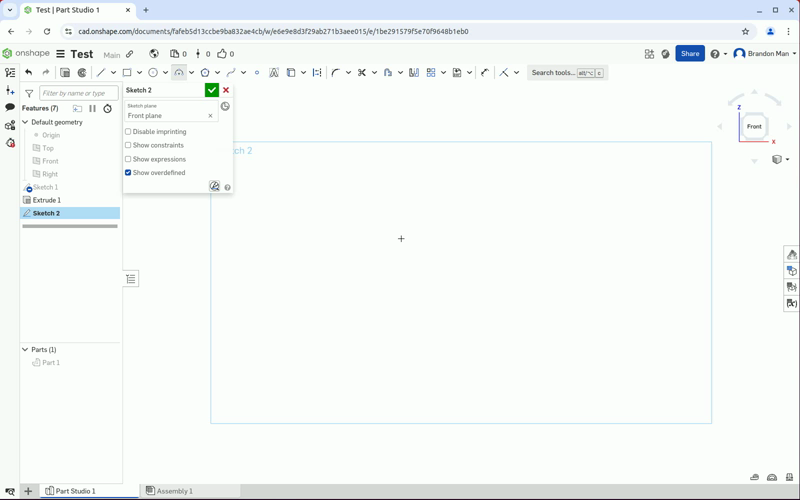
click(401, 238)
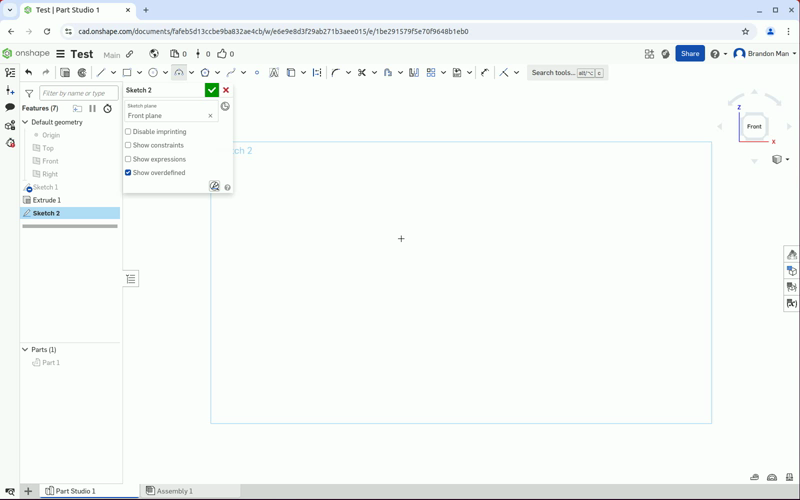
key_up(shift)
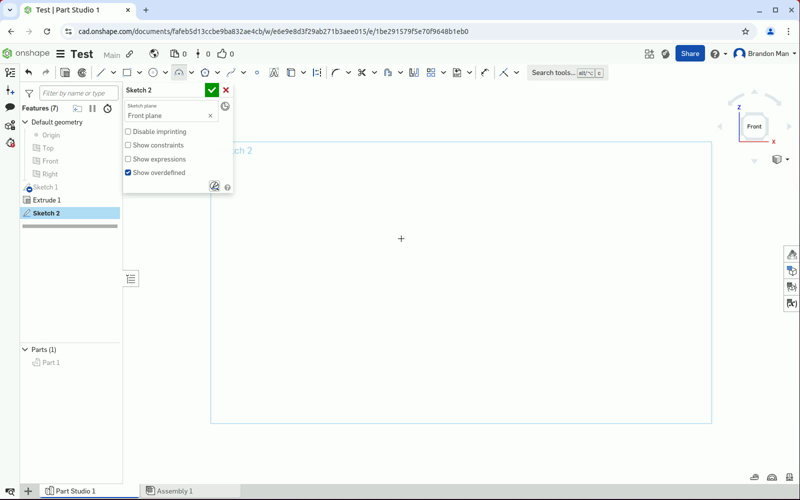
key_down(shift)
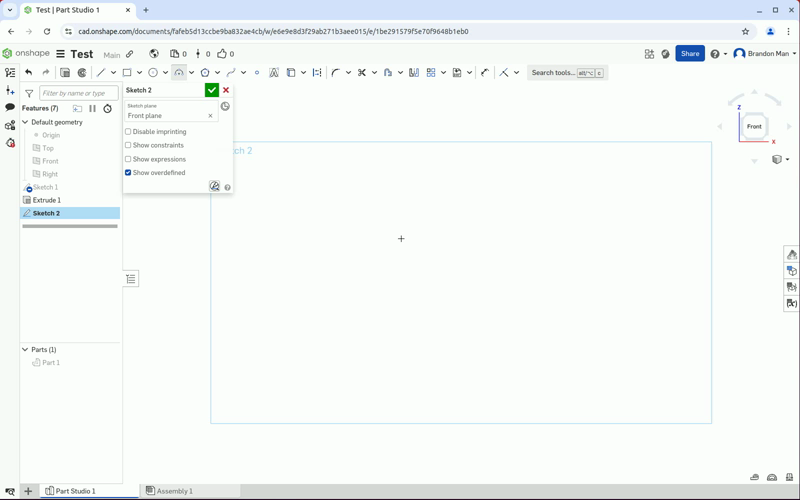
mouse_move(513, 238)
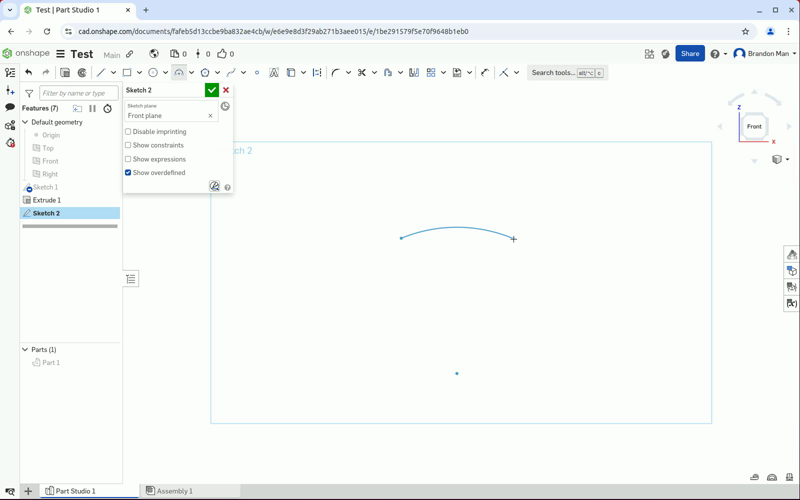
click(513, 238)
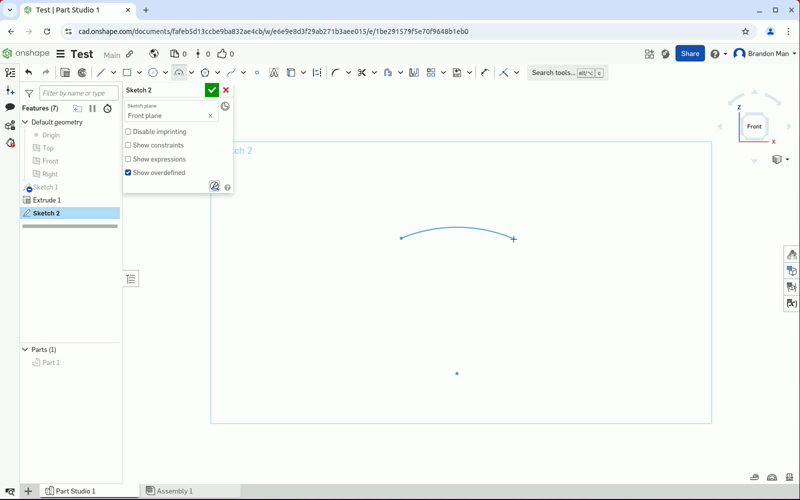
mouse_move(457, 294)
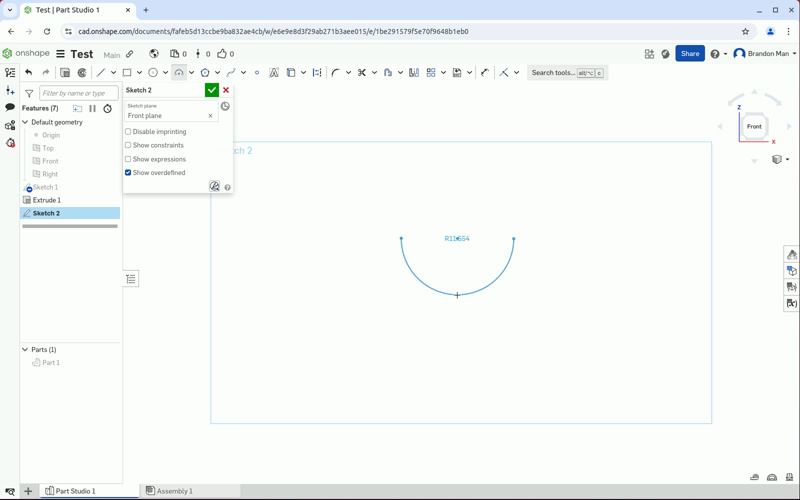
click(457, 294)
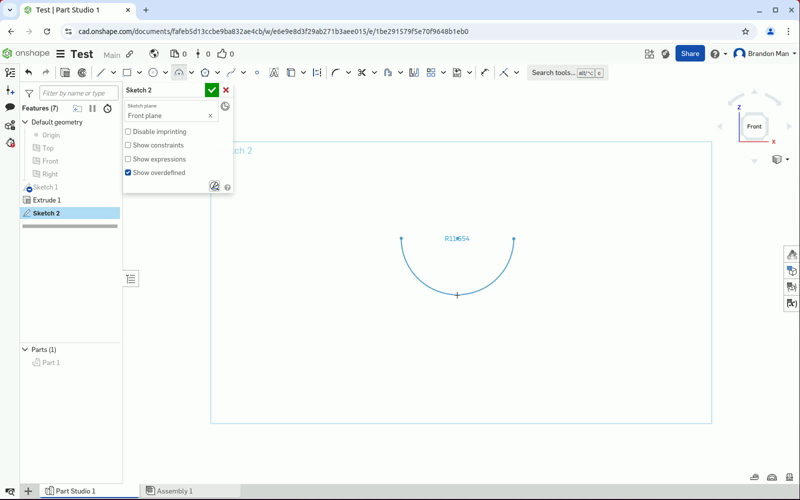
key_up(shift)
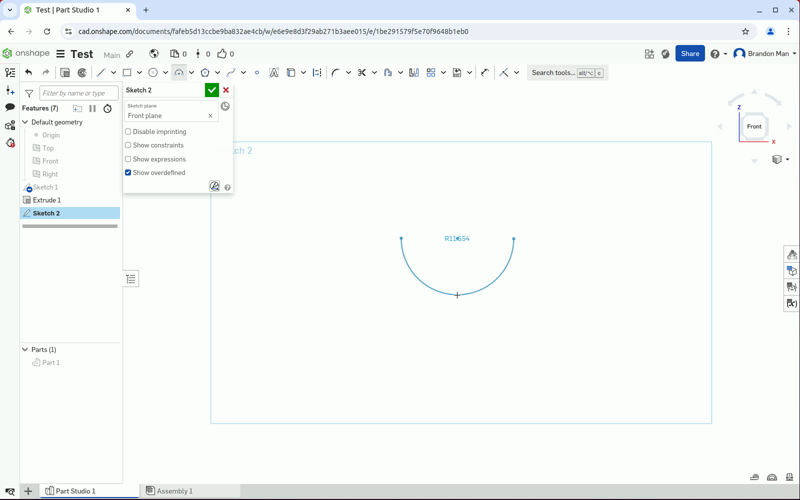
key(esc)
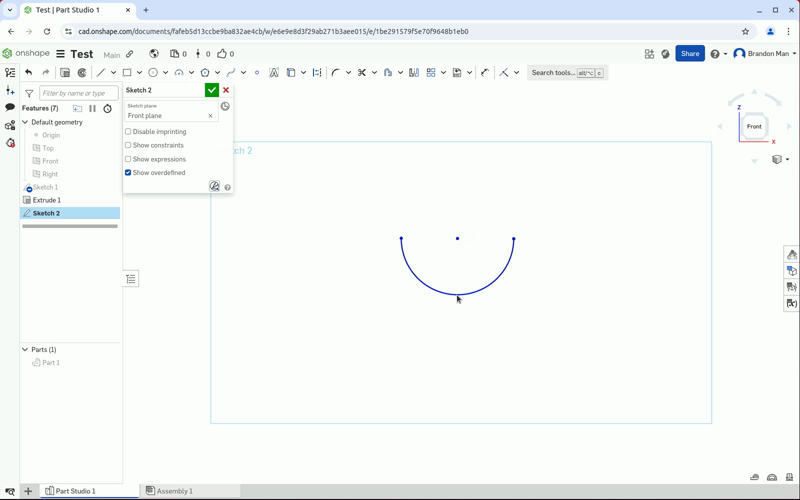
key(l)
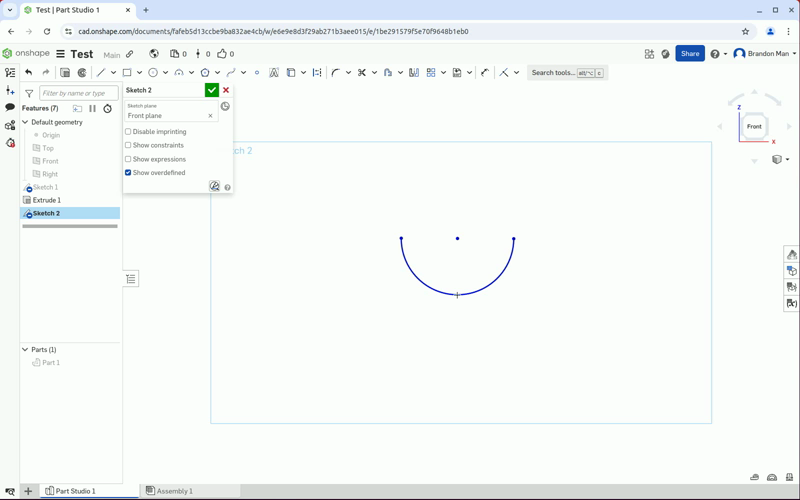
mouse_move(513, 238)
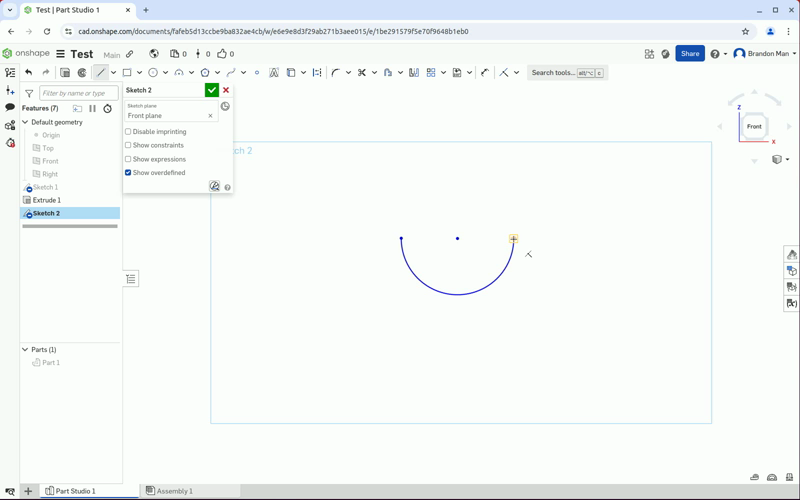
click(513, 238)
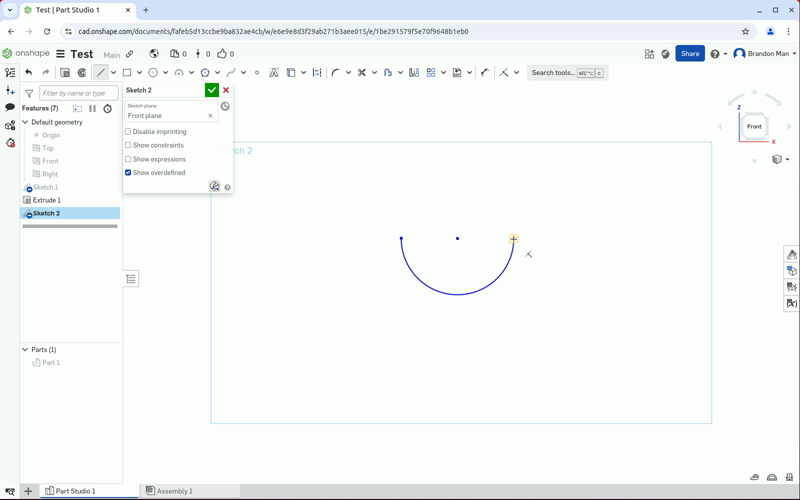
key_down(shift)
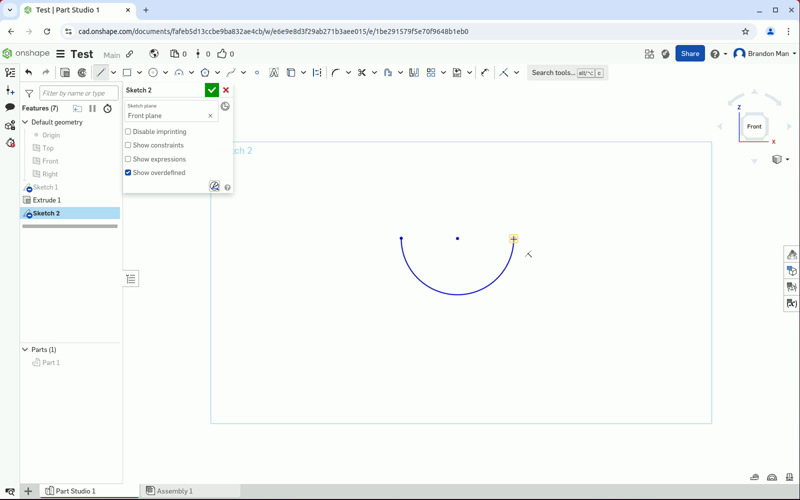
mouse_move(543, 238)
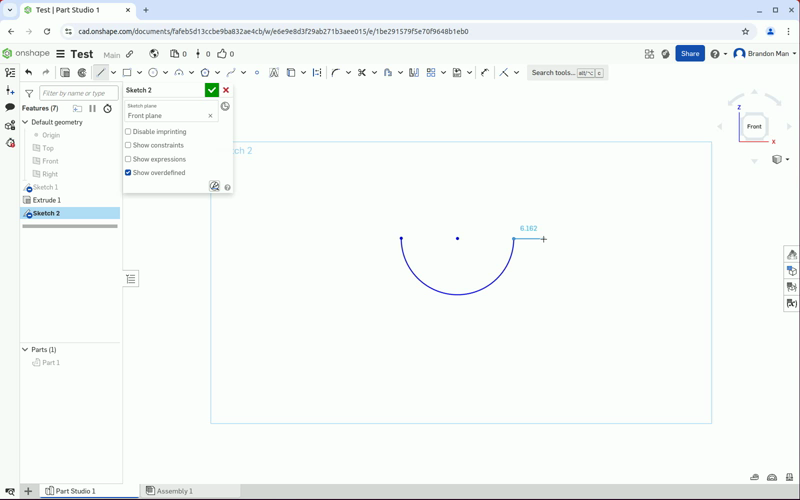
mouse_move(470, 238)
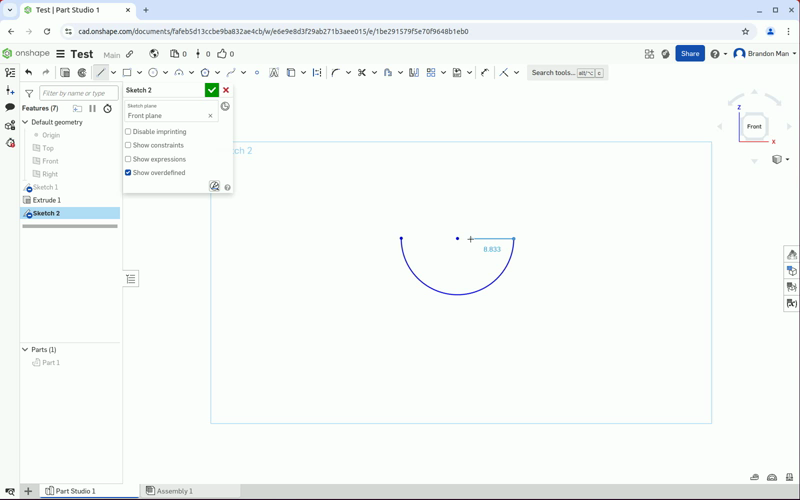
click(470, 238)
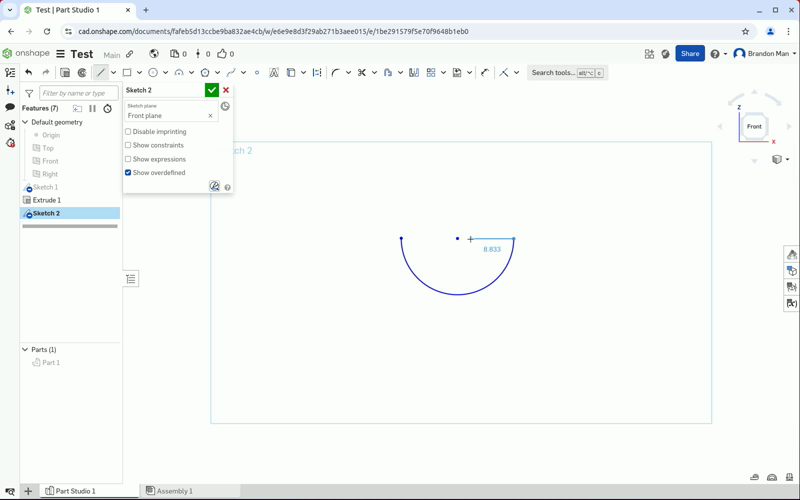
key_up(shift)
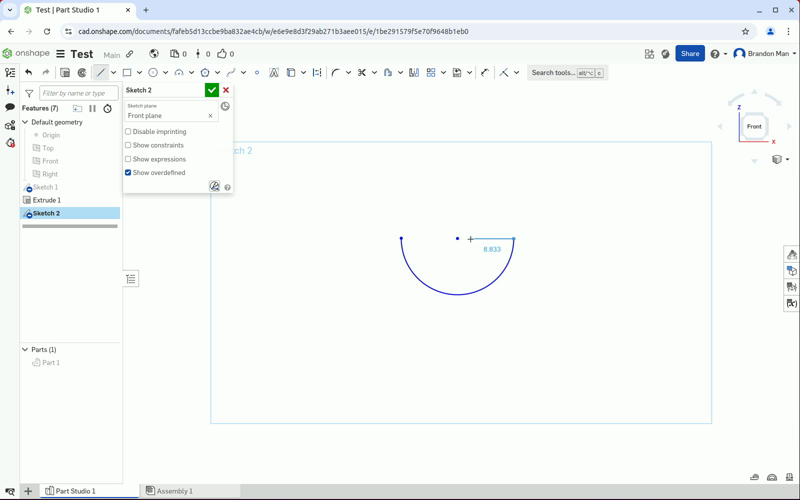
key(esc)
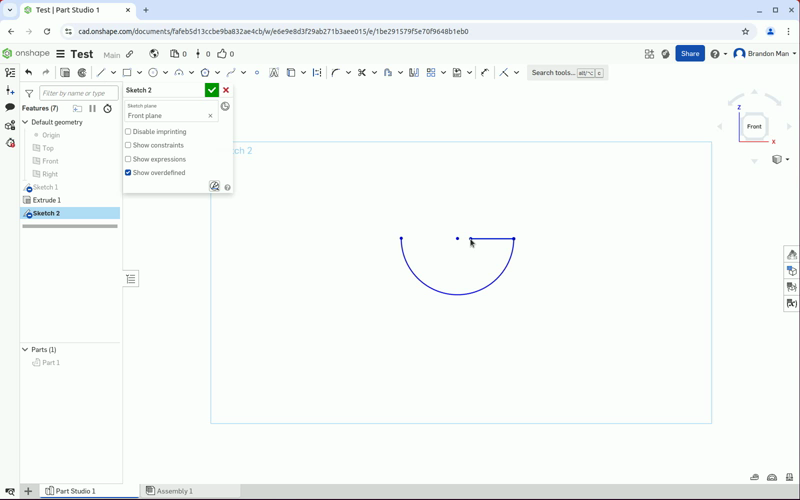
key(a)
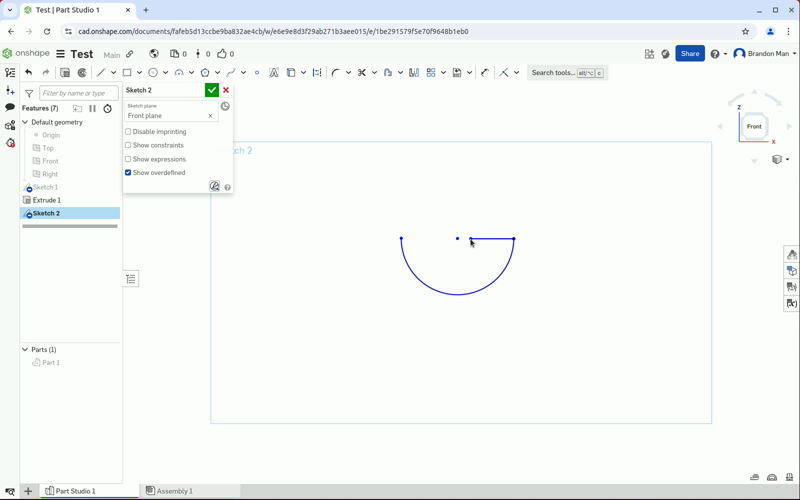
mouse_move(470, 238)
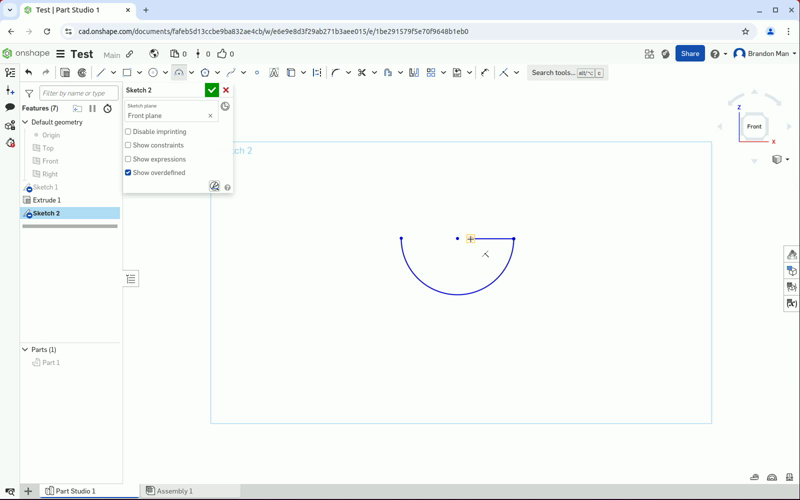
click(470, 238)
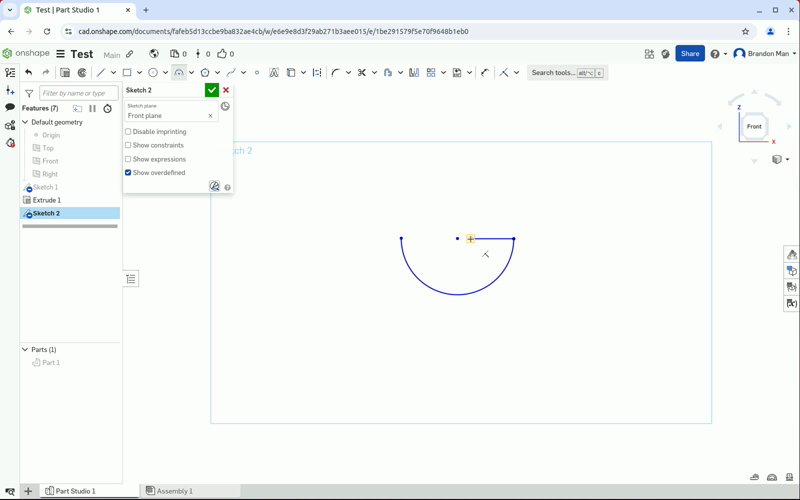
key_down(shift)
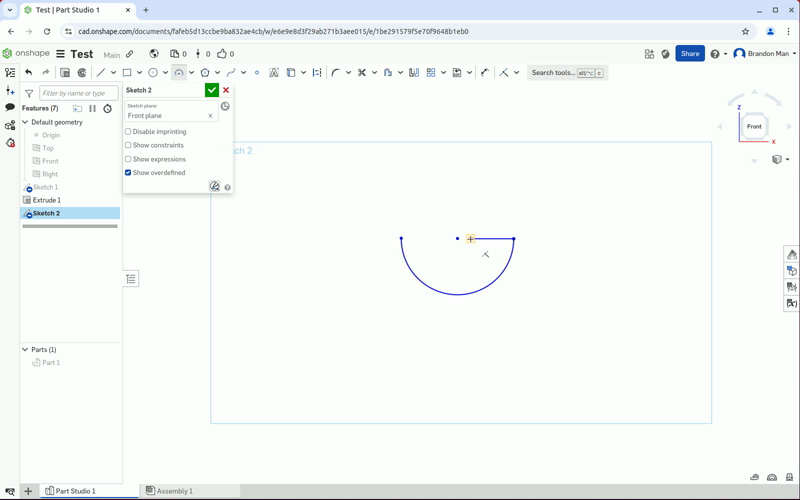
mouse_move(443, 238)
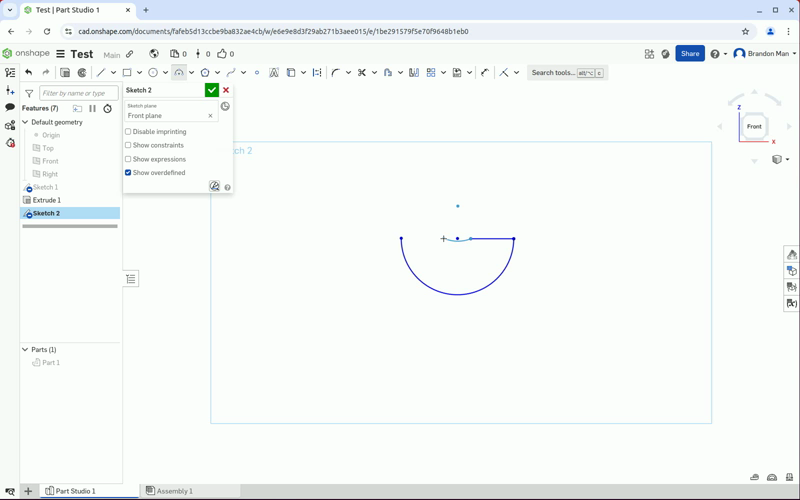
click(443, 238)
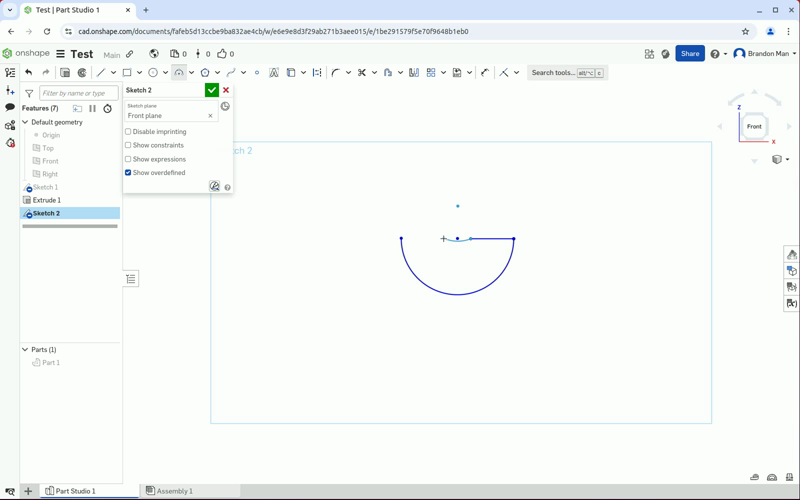
mouse_move(457, 252)
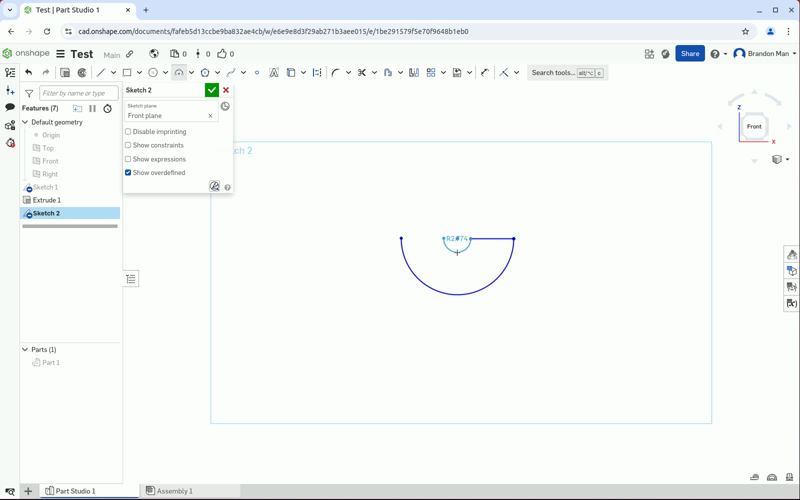
click(457, 252)
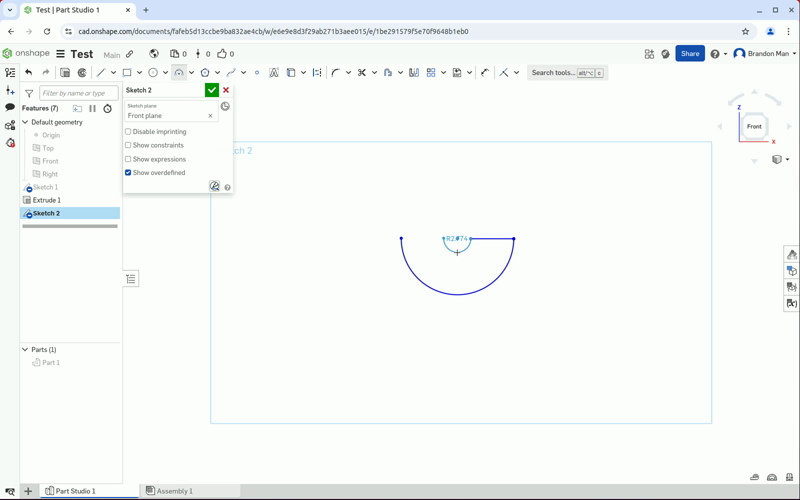
key_up(shift)
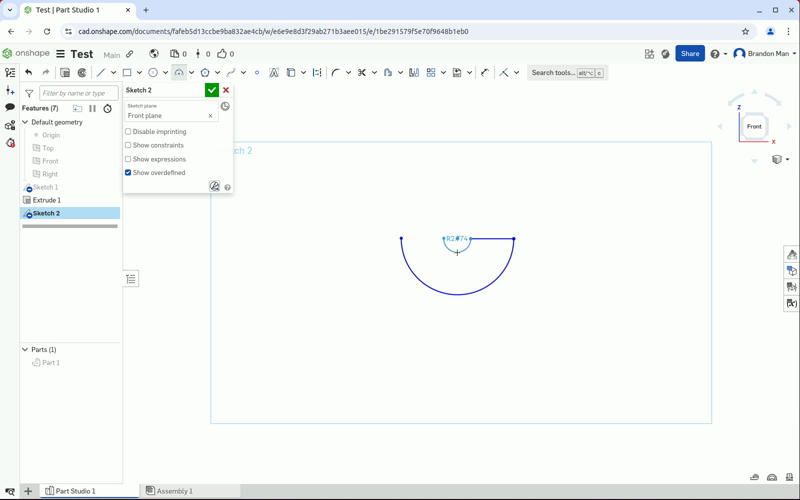
key(esc)
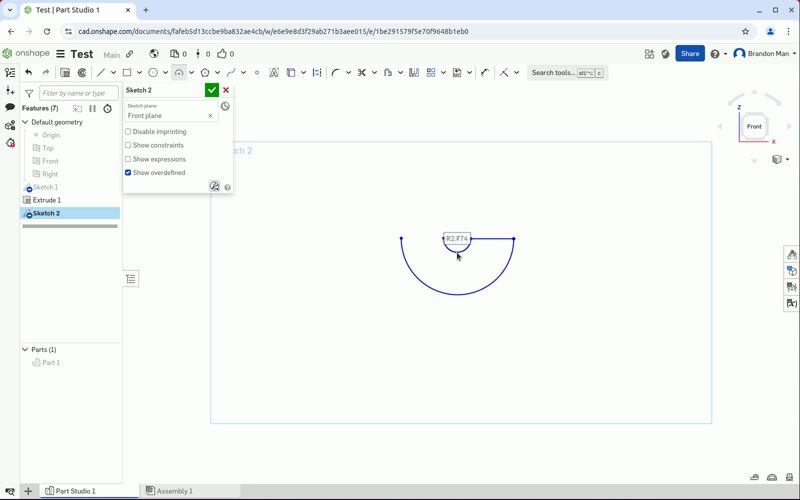
key(l)
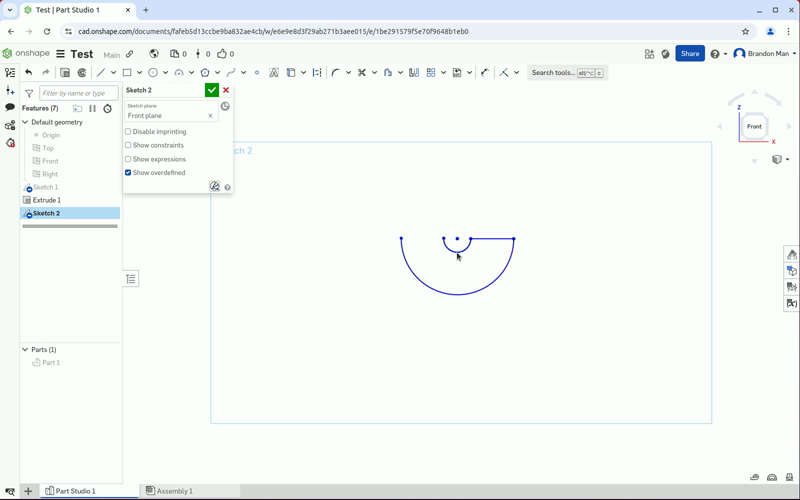
mouse_move(443, 238)
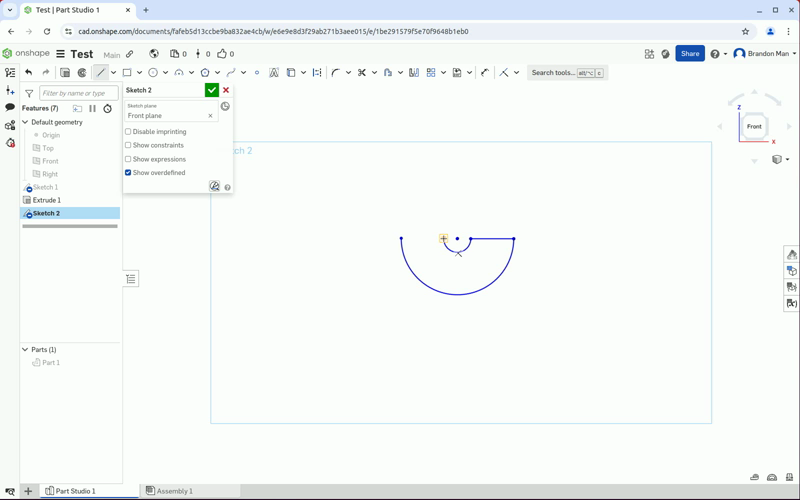
click(443, 238)
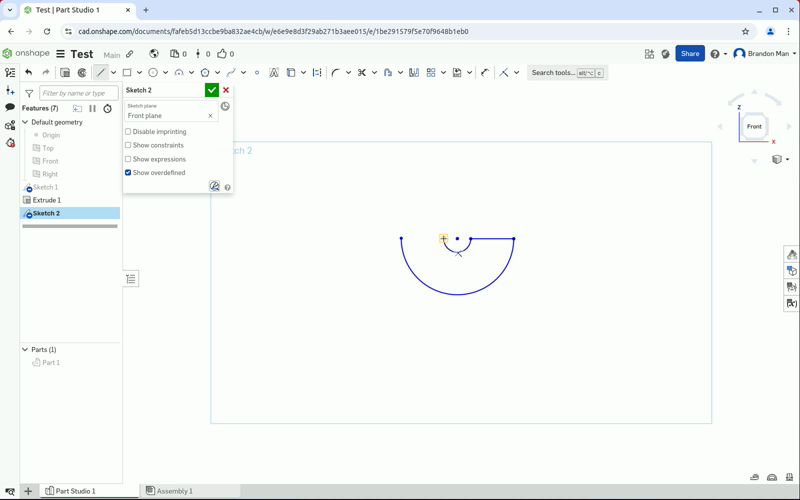
mouse_move(473, 238)
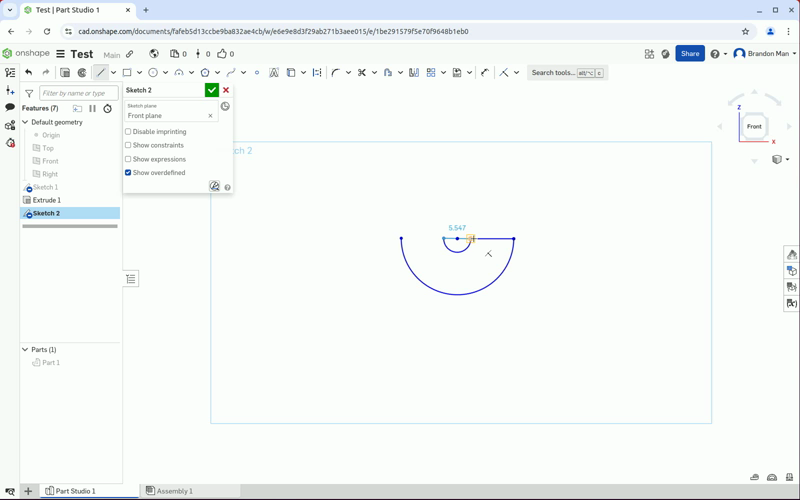
key_down(shift)
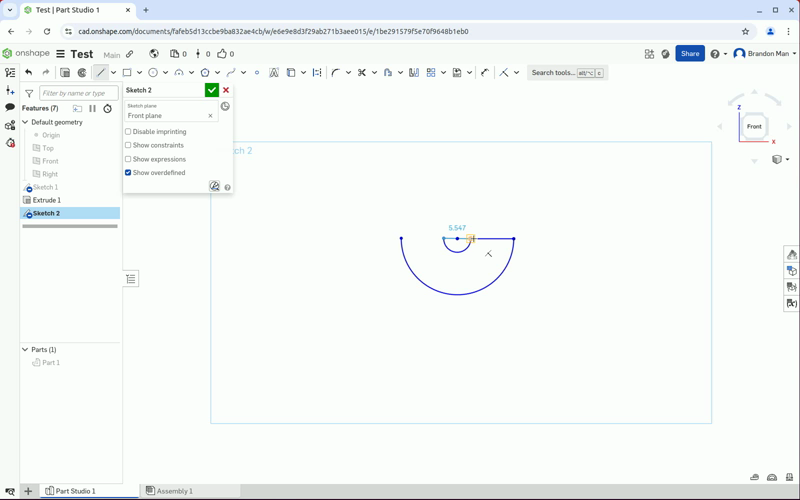
mouse_move(401, 238)
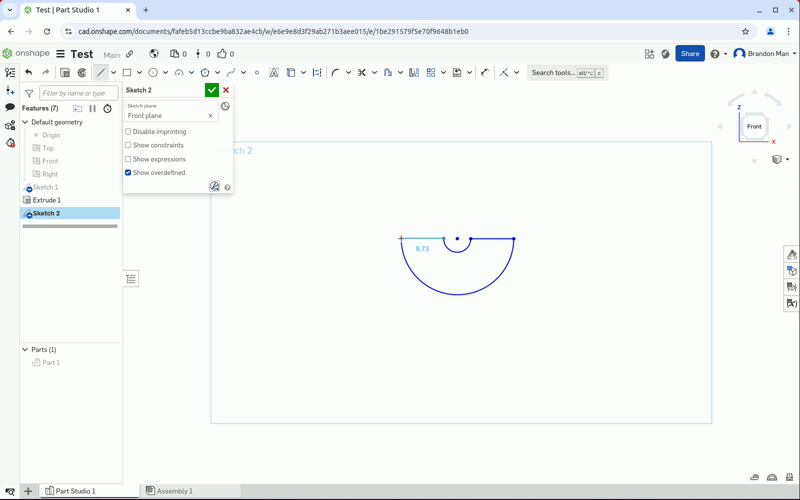
key_up(shift)
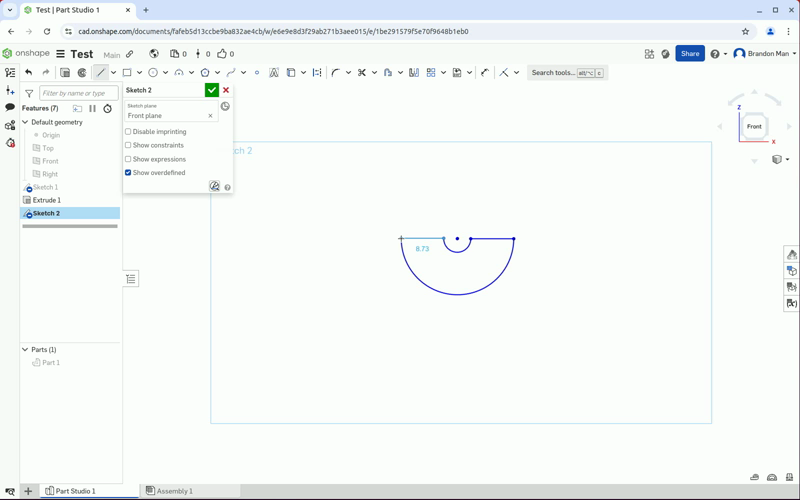
click(401, 238)
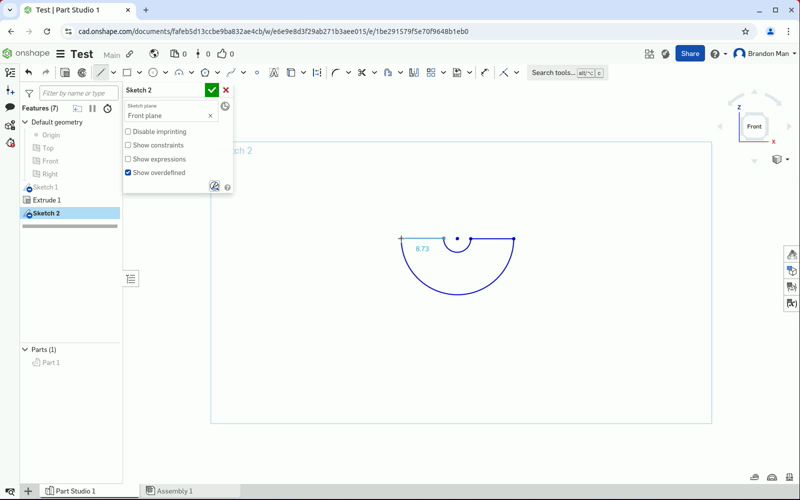
key(esc)
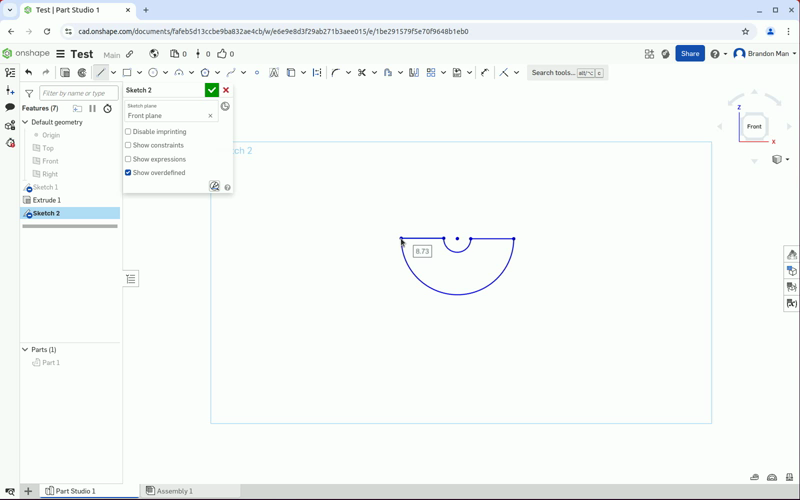
mouse_move(429, 263)
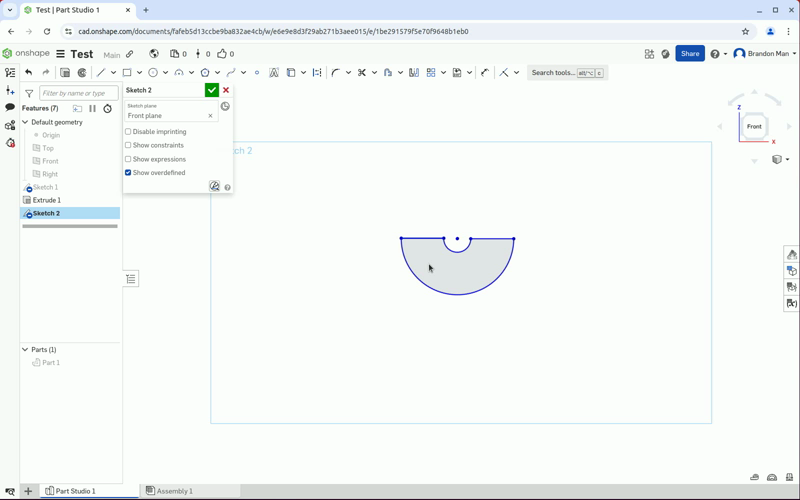
click(429, 263)
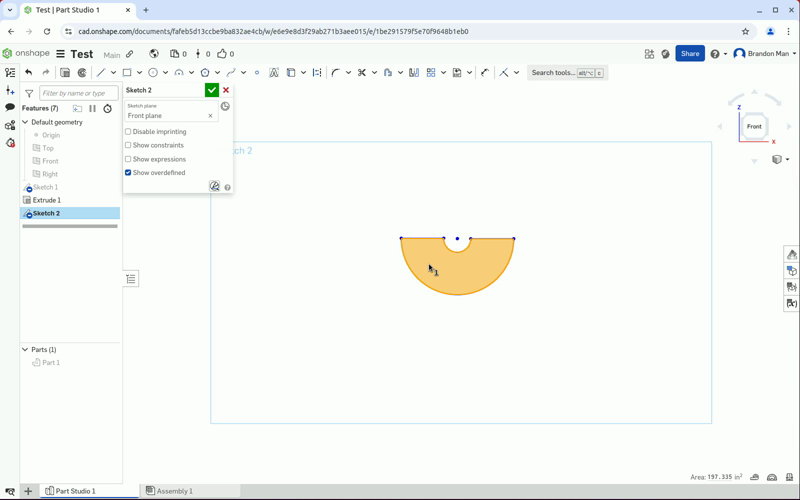
mouse_move(73, 352)
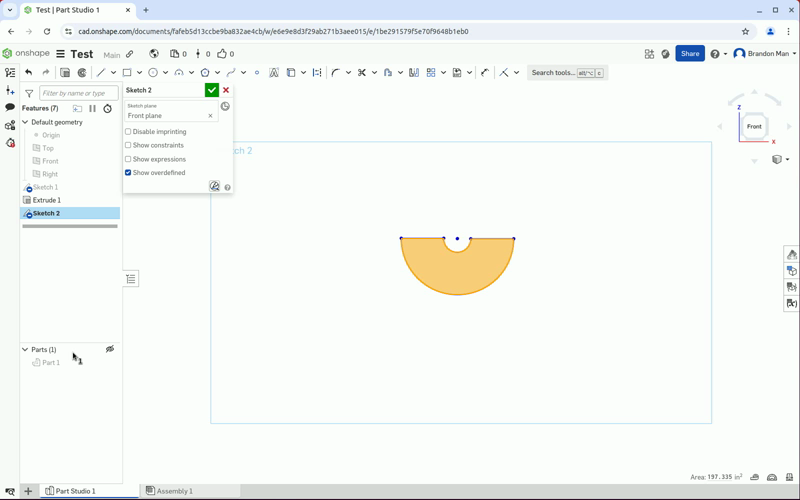
key(shift+y)
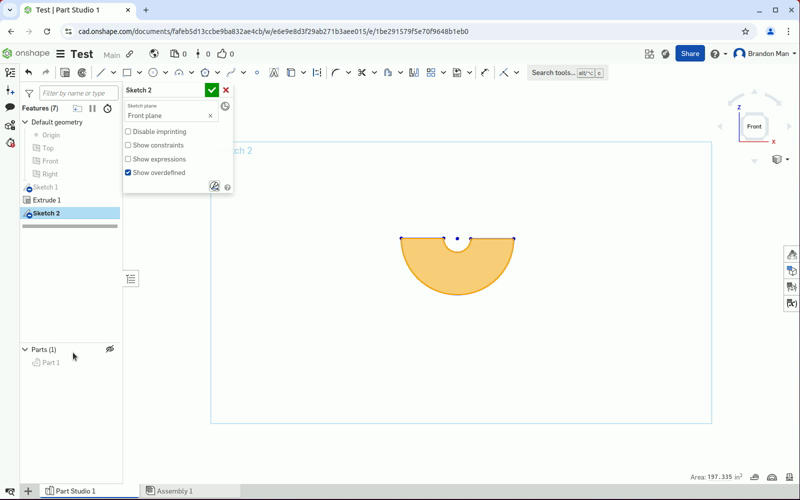
key(shift+e)
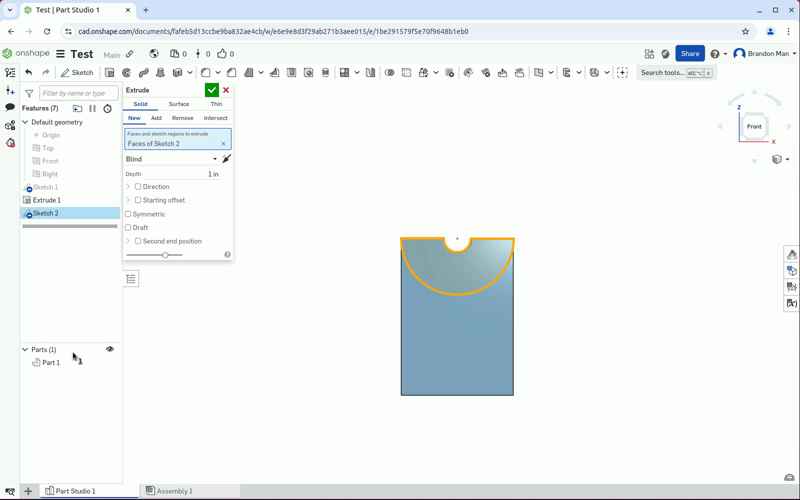
mouse_move(143, 106)
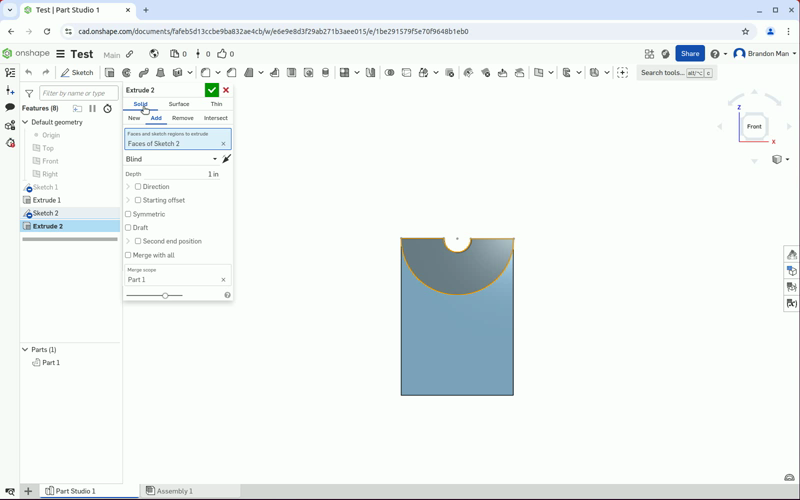
click(143, 106)
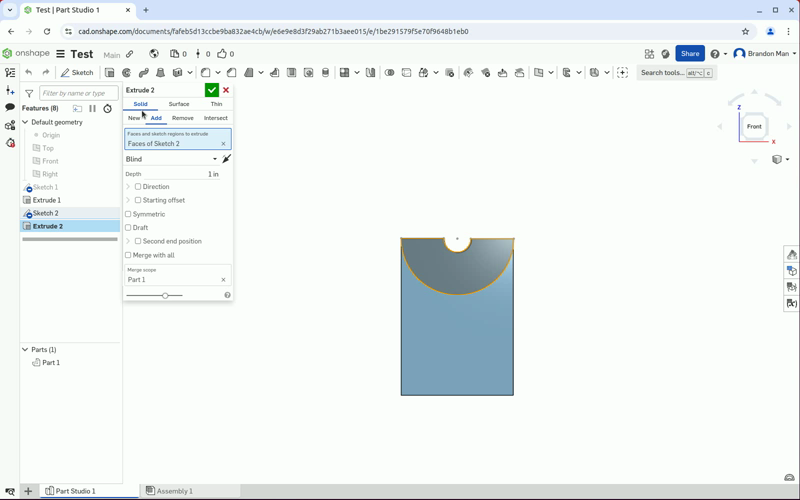
mouse_move(137, 120)
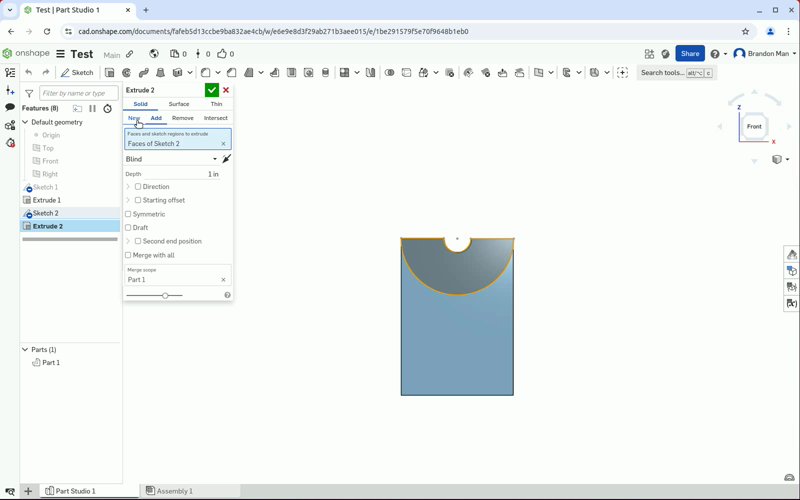
click(137, 120)
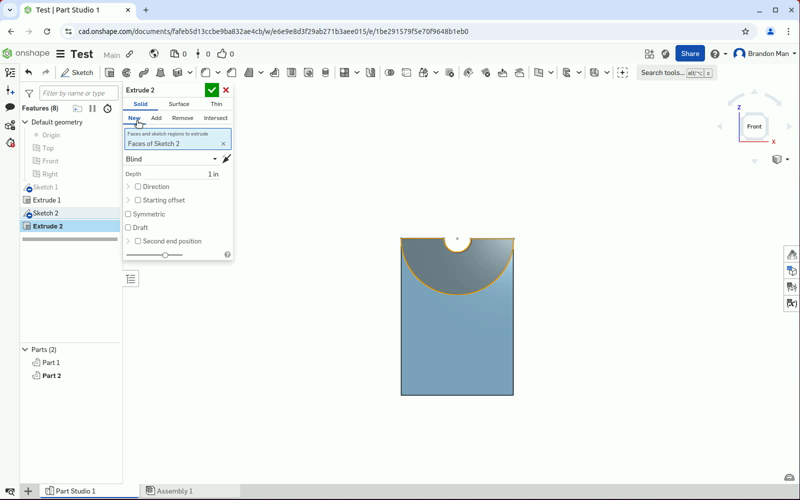
key(tab, 4)
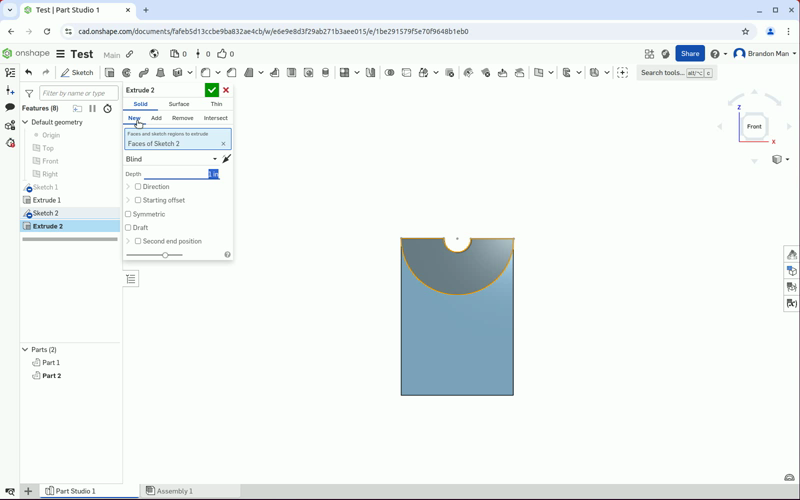
text(2.889)
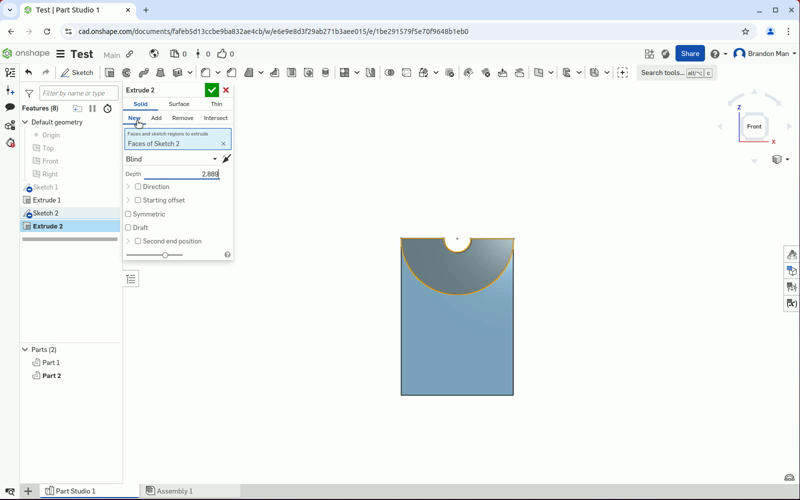
key(enter)
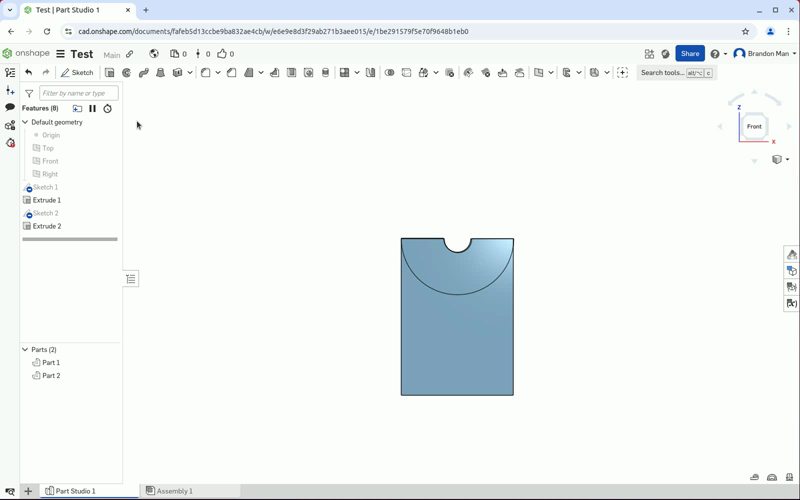
key(shift+h)
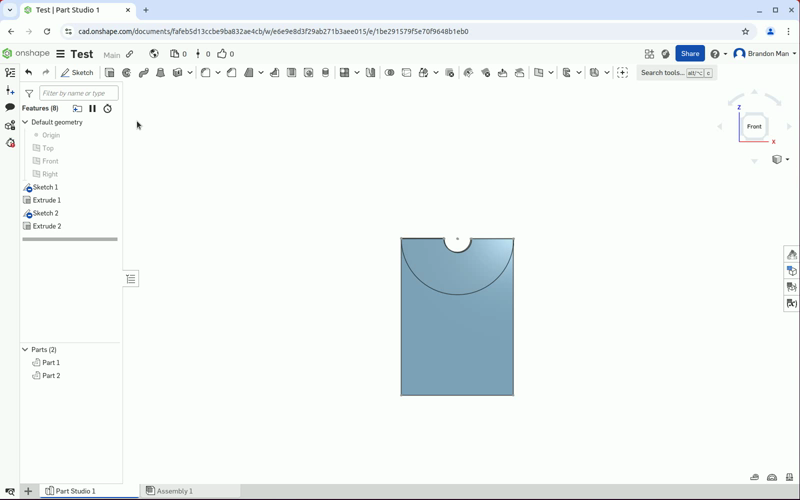
key(shift+h)
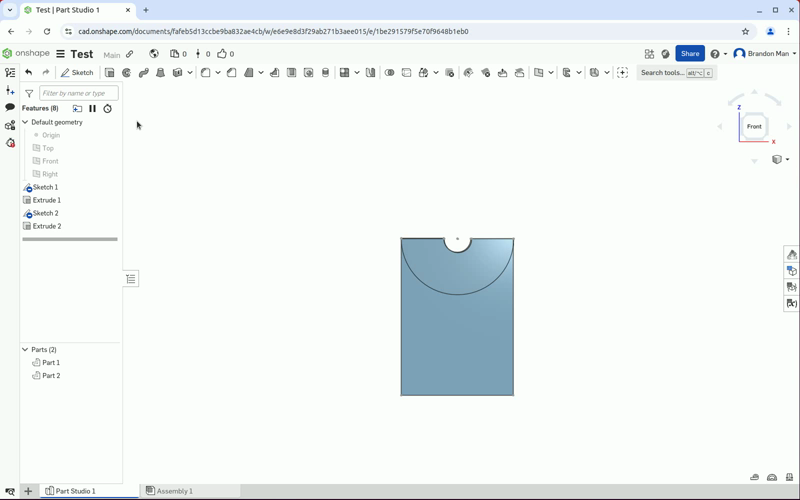
key(shift+7)
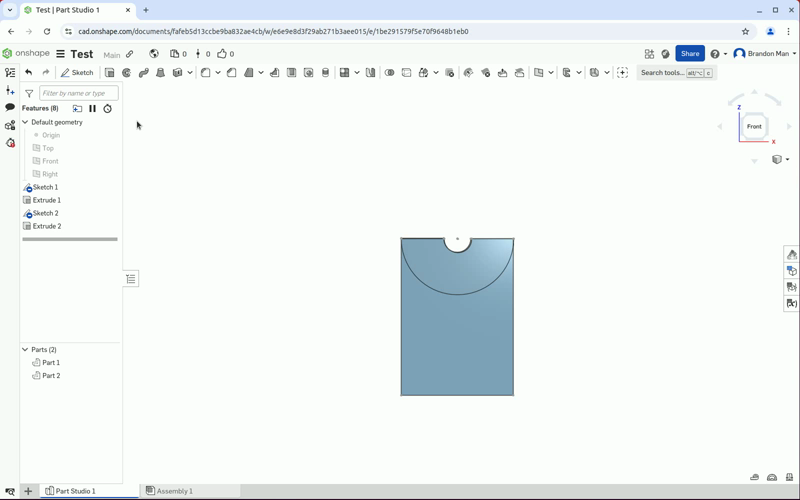
key(left, 2)
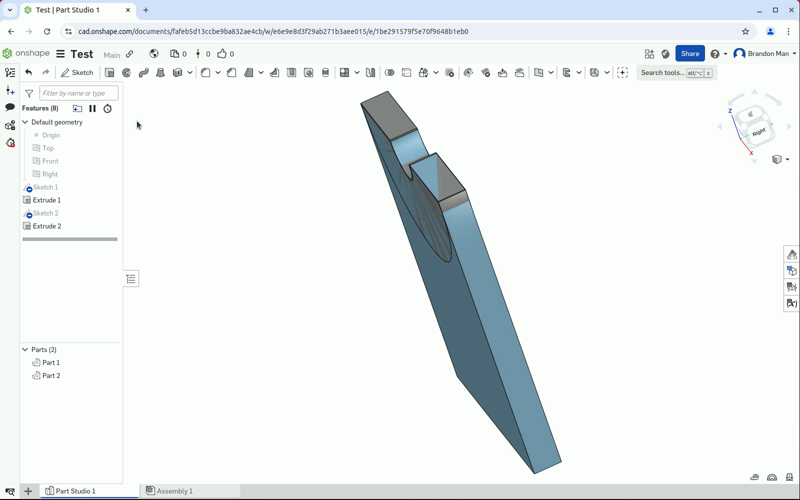
key(down, 2)
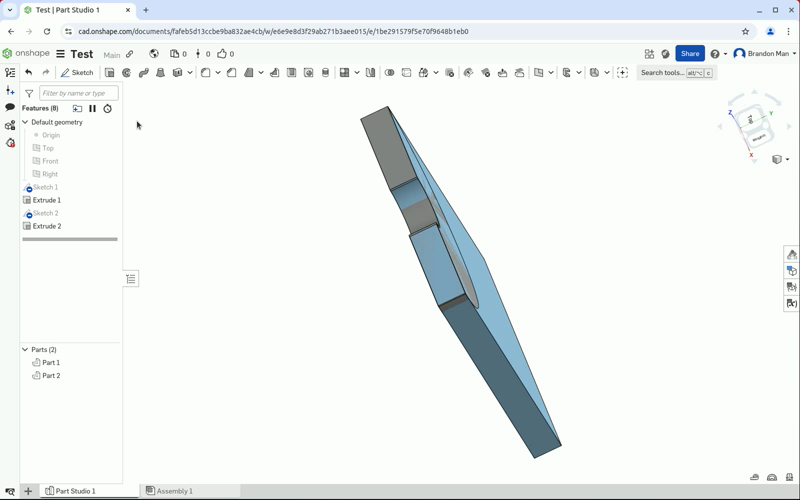
key(up, 2)
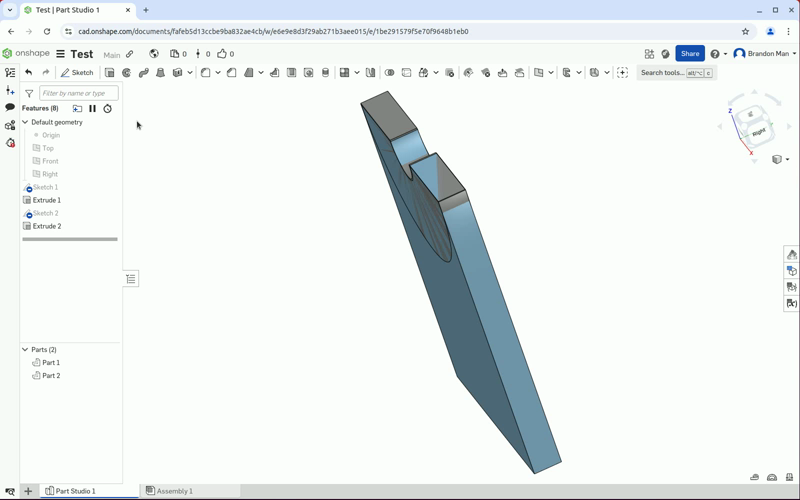
key(right, 2)
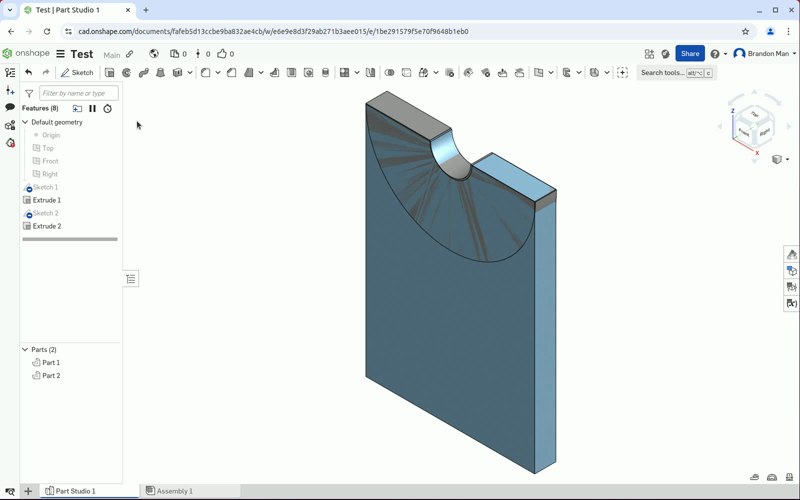
mouse_move(73, 189)
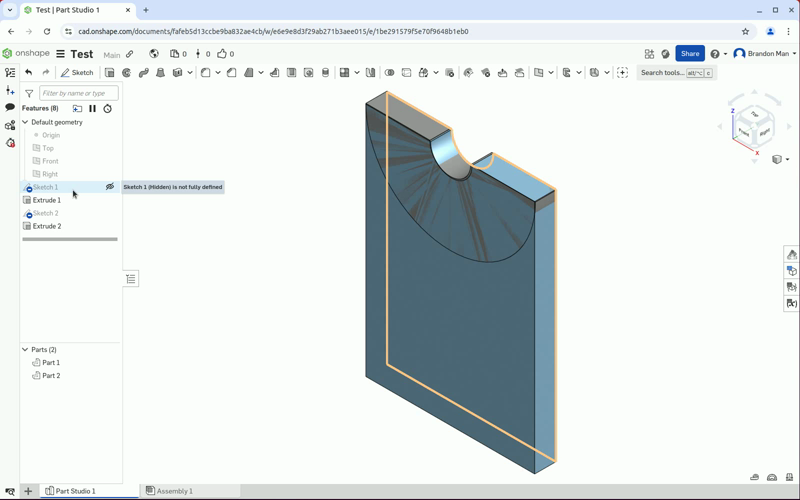
click(73, 189)